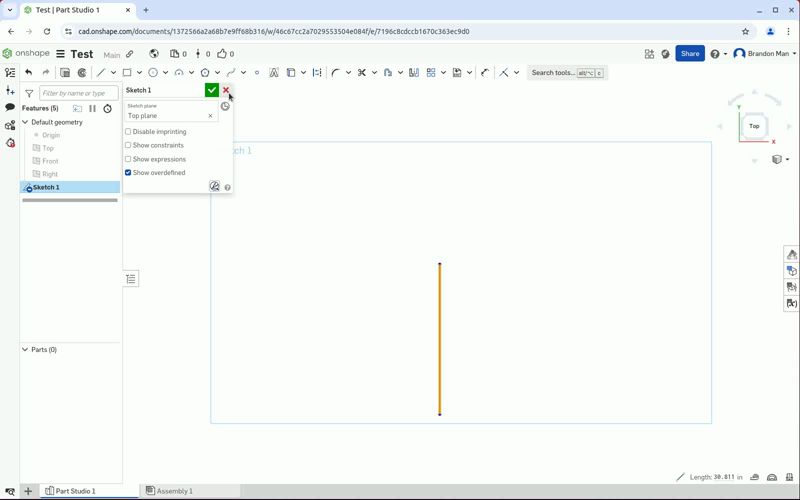
key(shift+h)
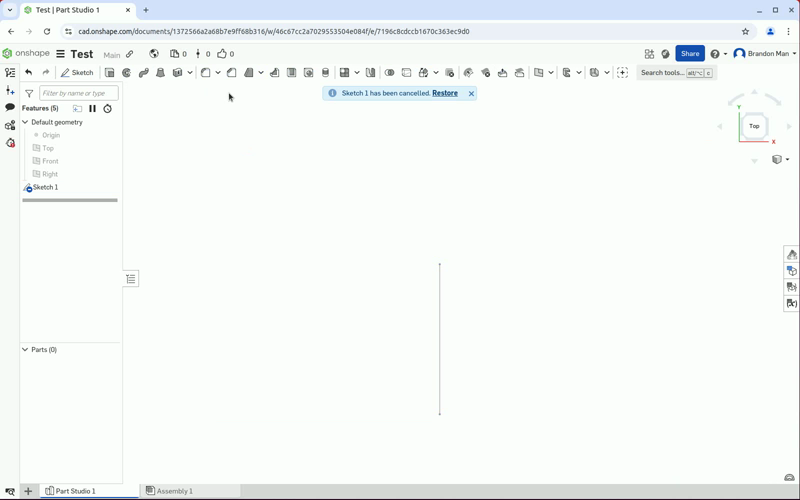
key(shift+s)
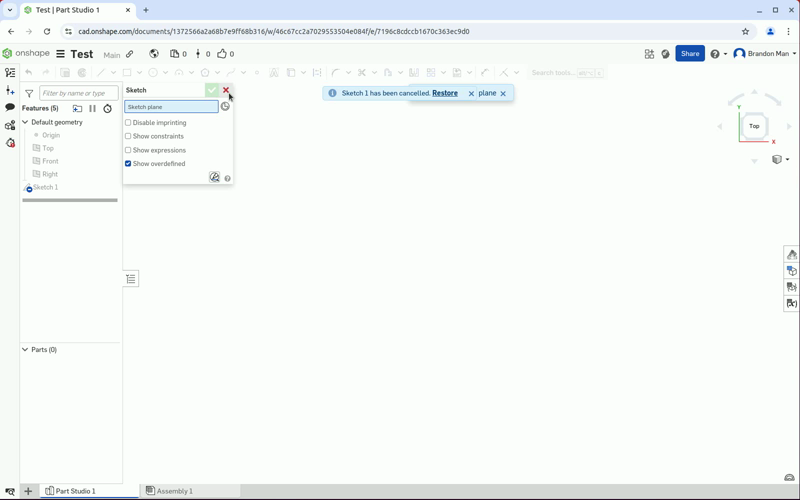
mouse_move(73, 150)
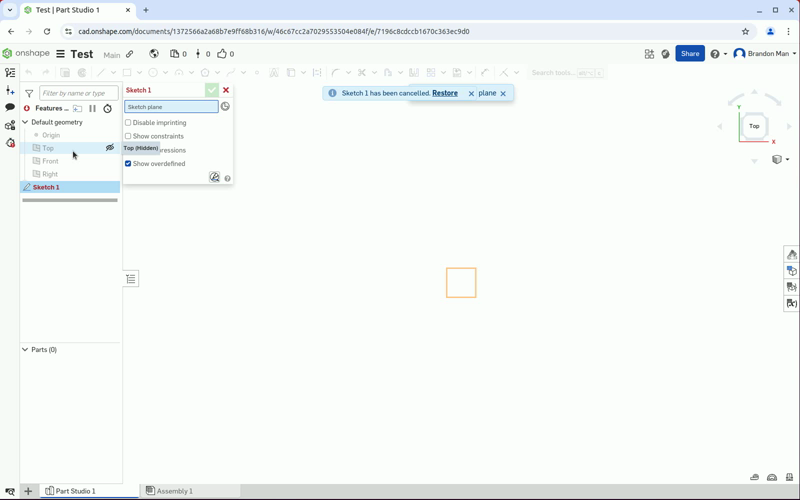
click(73, 150)
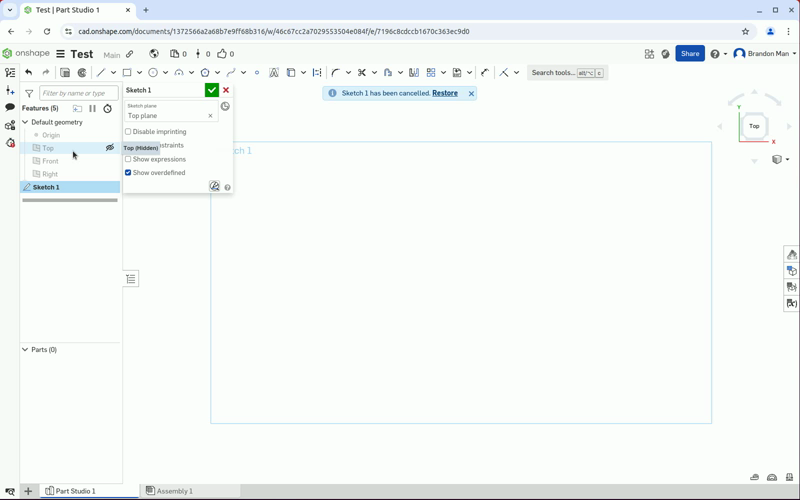
mouse_move(73, 352)
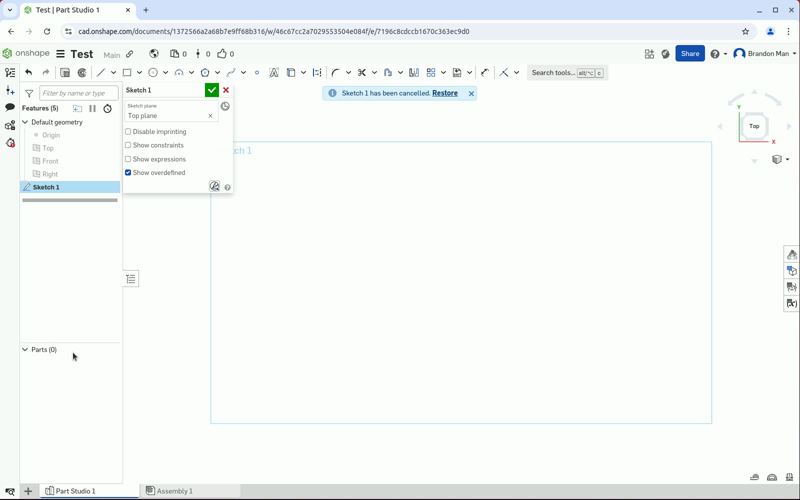
key(y)
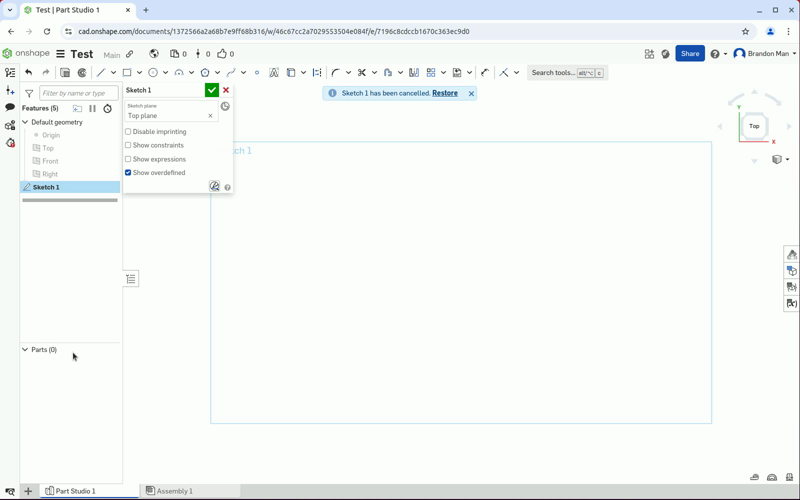
key(l)
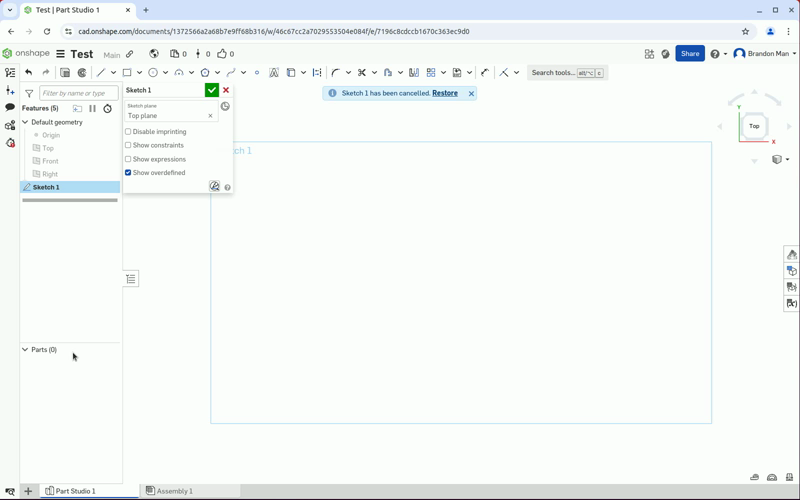
key_down(shift)
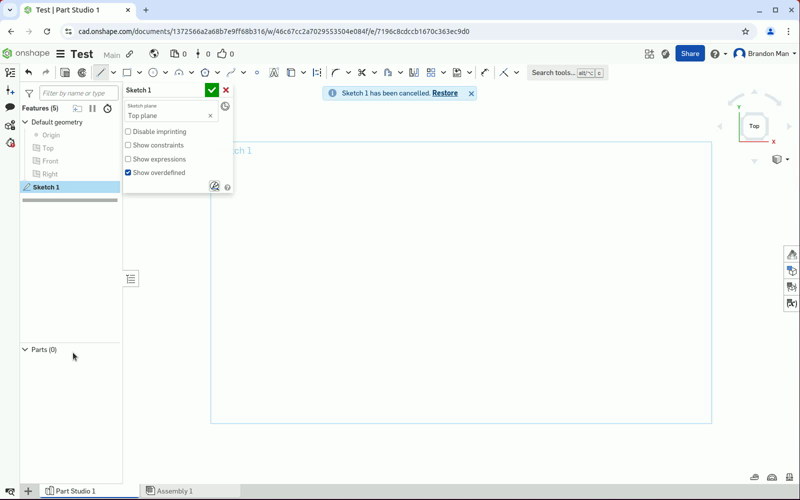
mouse_move(348, 395)
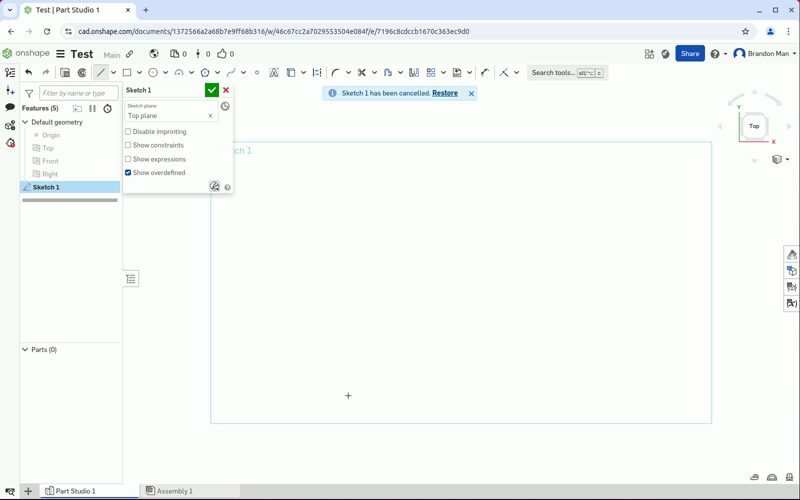
click(348, 395)
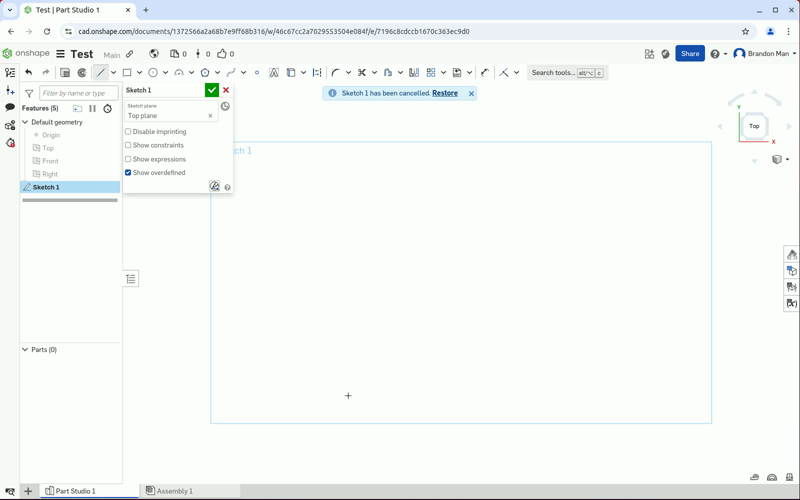
key_up(shift)
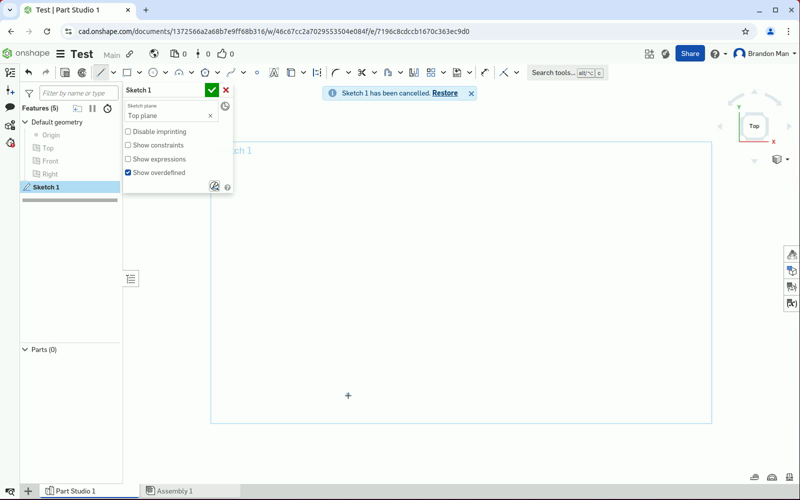
key_down(shift)
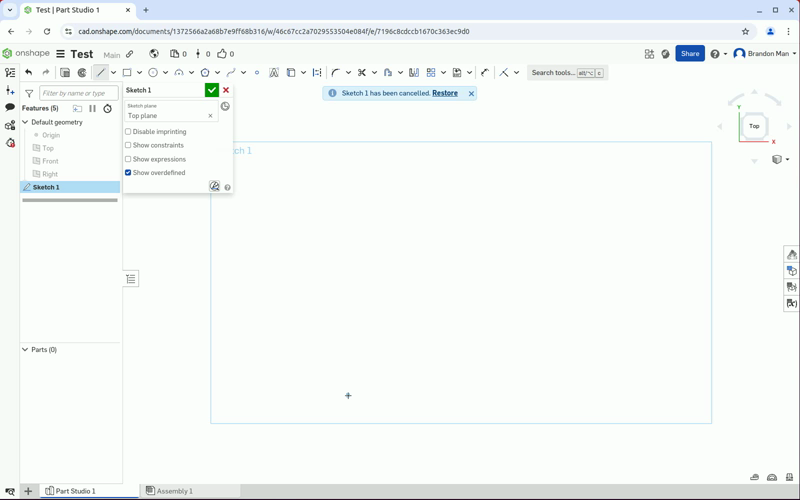
mouse_move(572, 395)
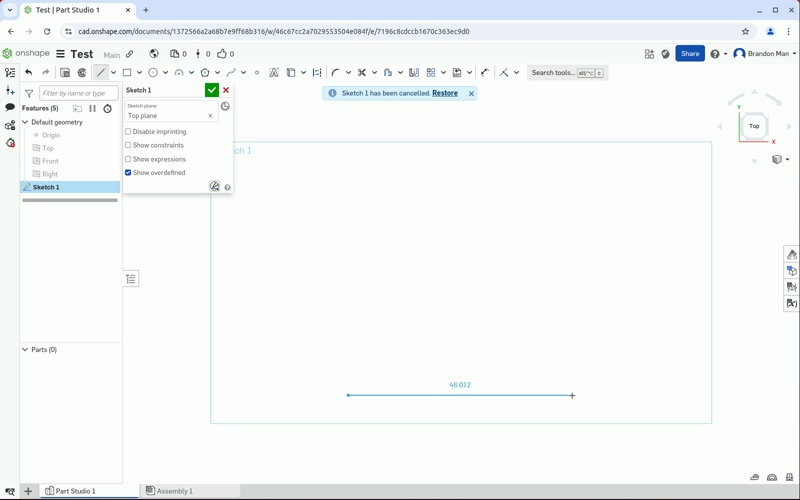
click(572, 395)
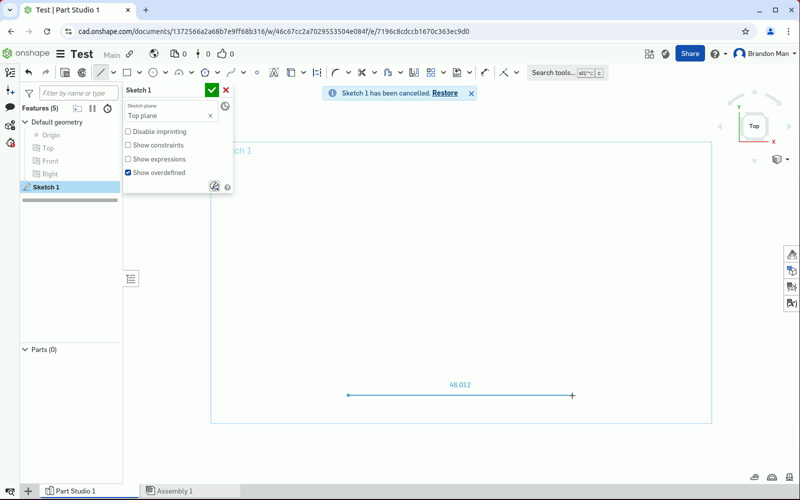
key_up(shift)
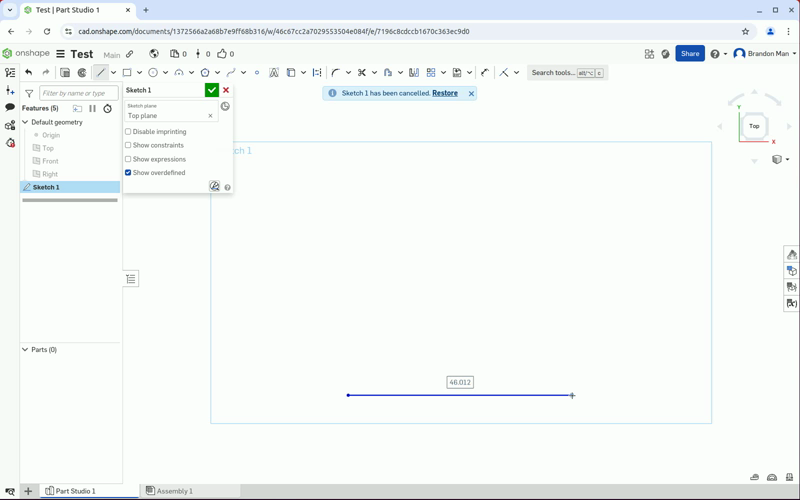
key_down(shift)
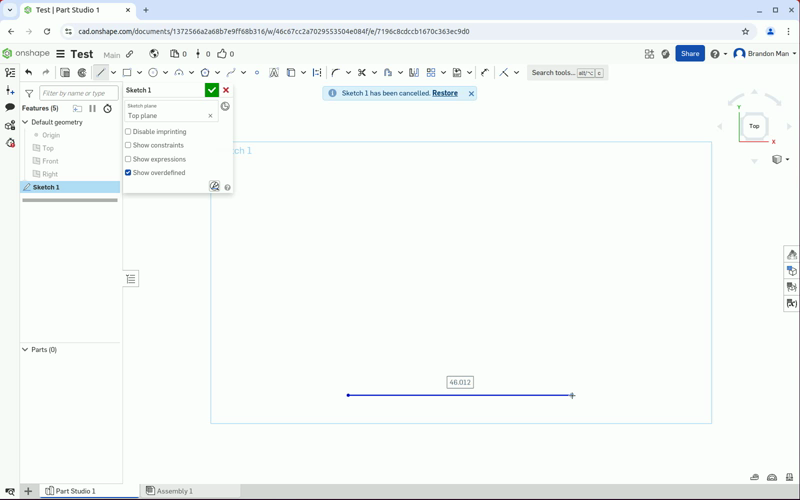
mouse_move(572, 171)
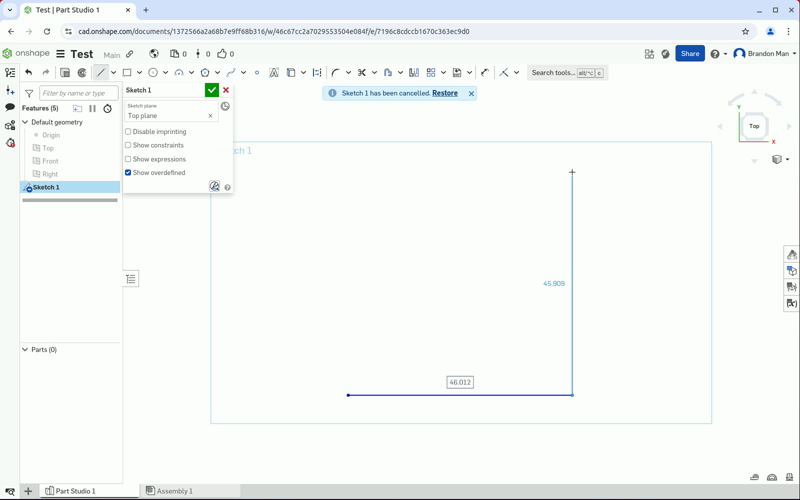
click(572, 171)
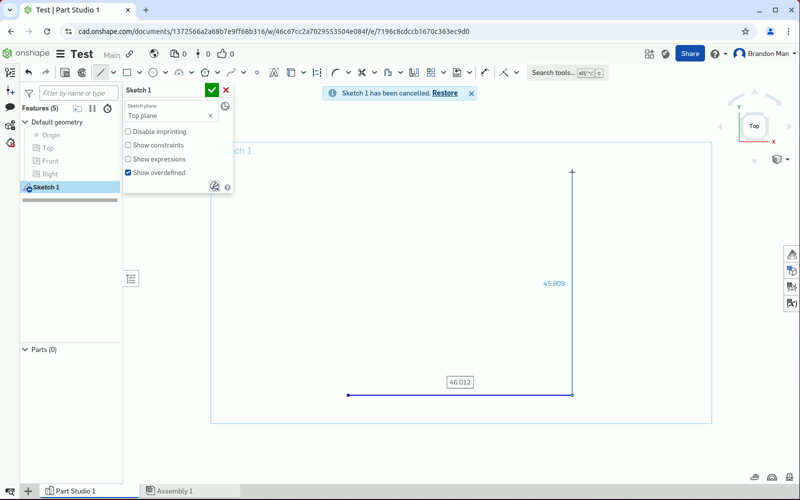
key_up(shift)
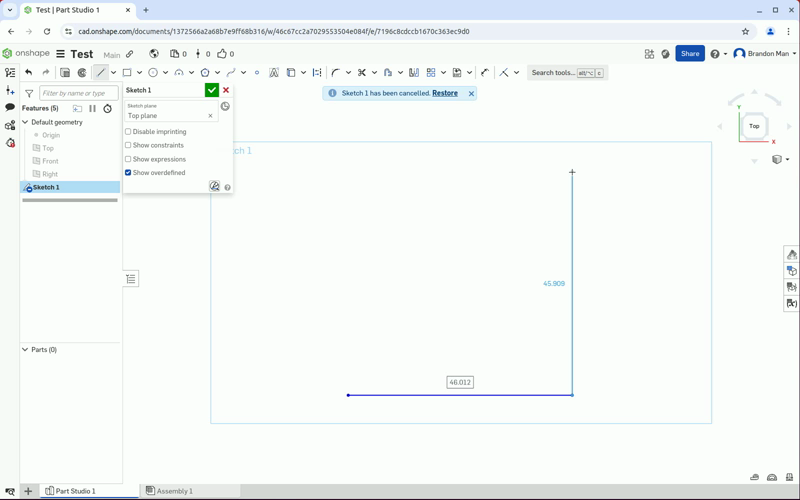
key_down(shift)
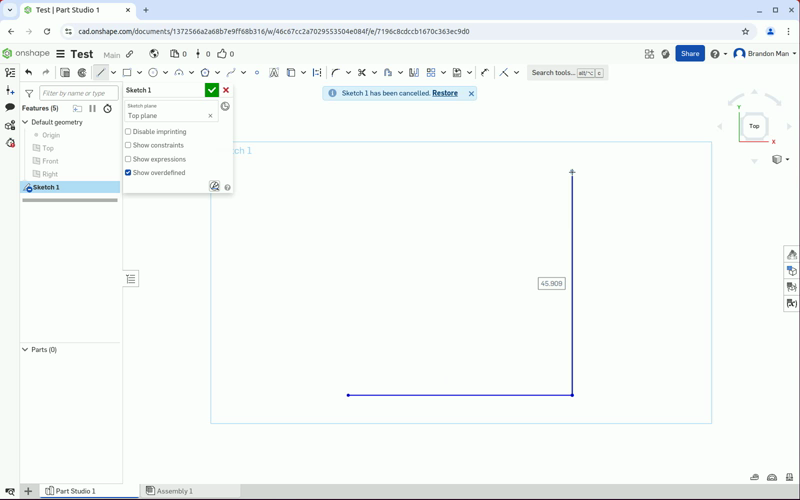
mouse_move(348, 171)
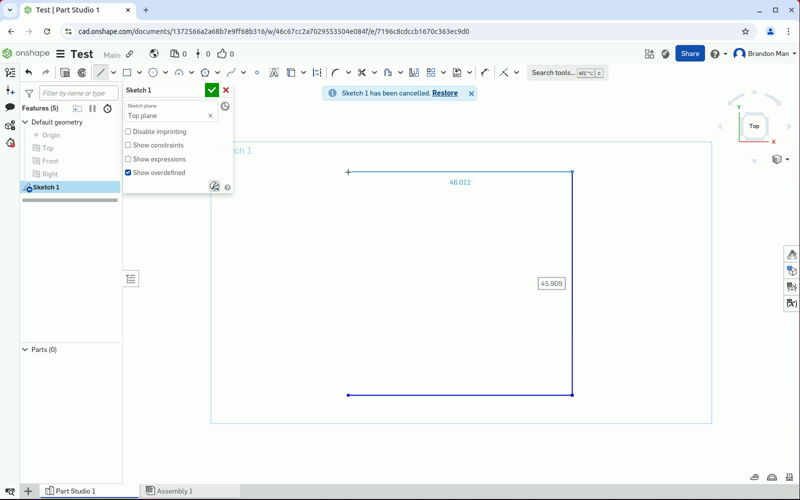
click(348, 171)
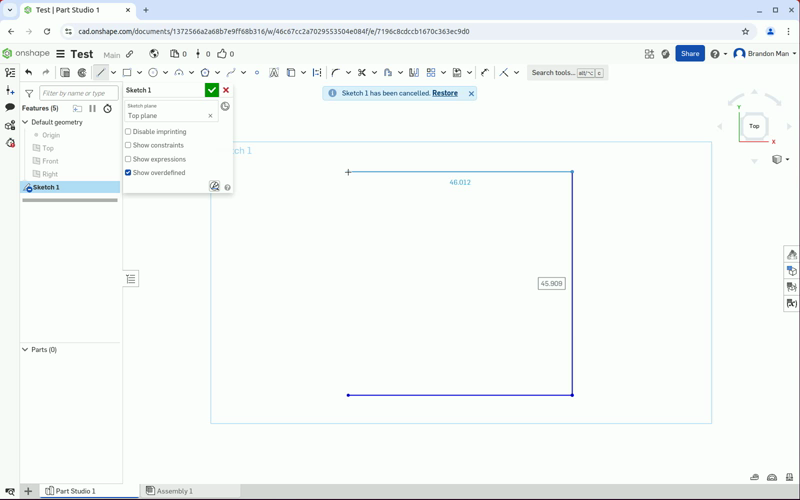
key_up(shift)
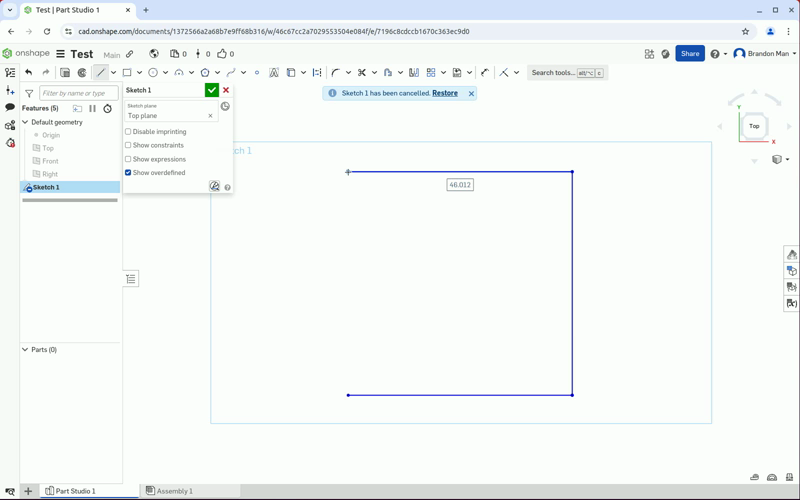
key_down(shift)
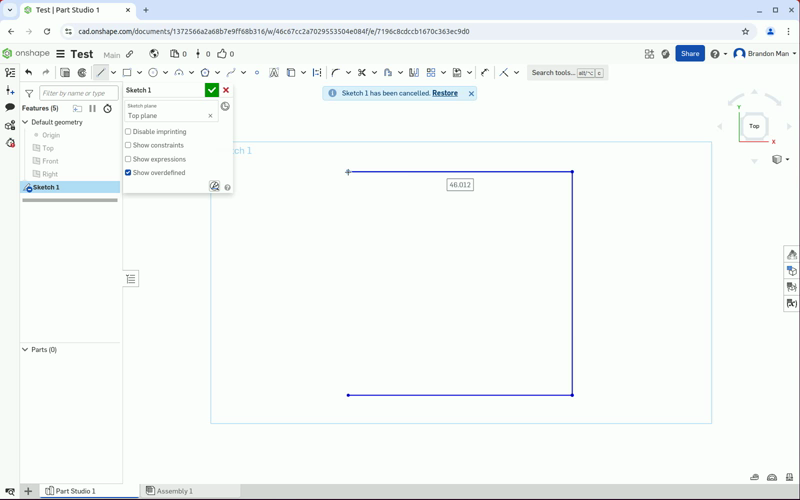
mouse_move(348, 395)
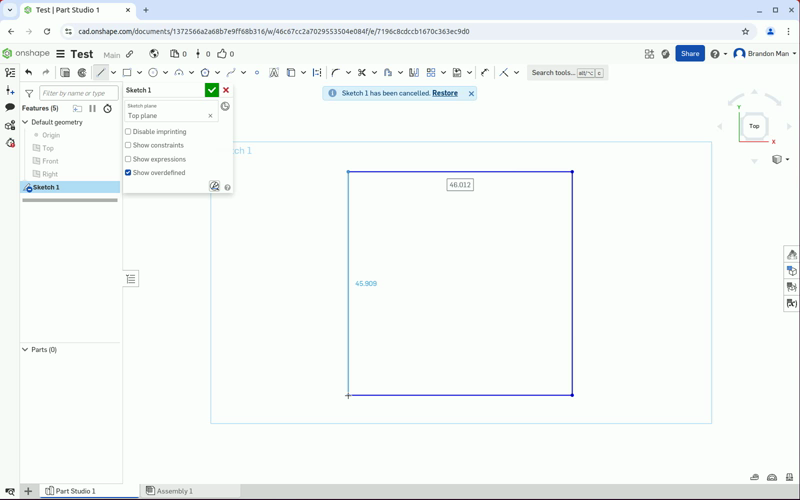
key_up(shift)
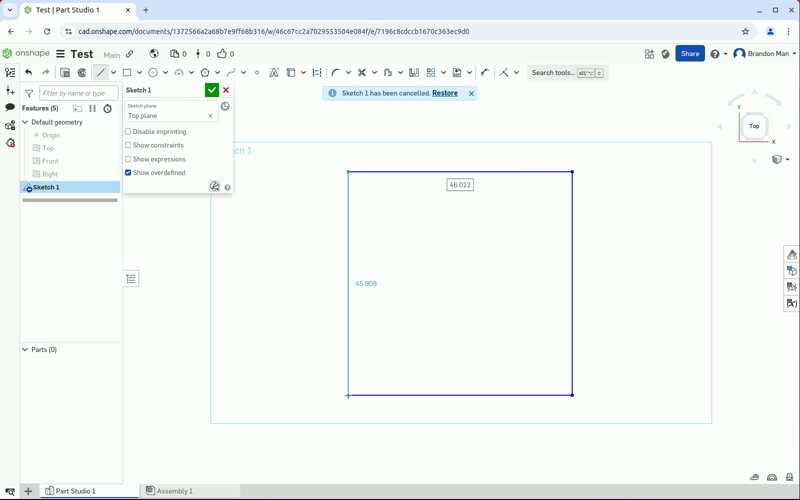
click(348, 395)
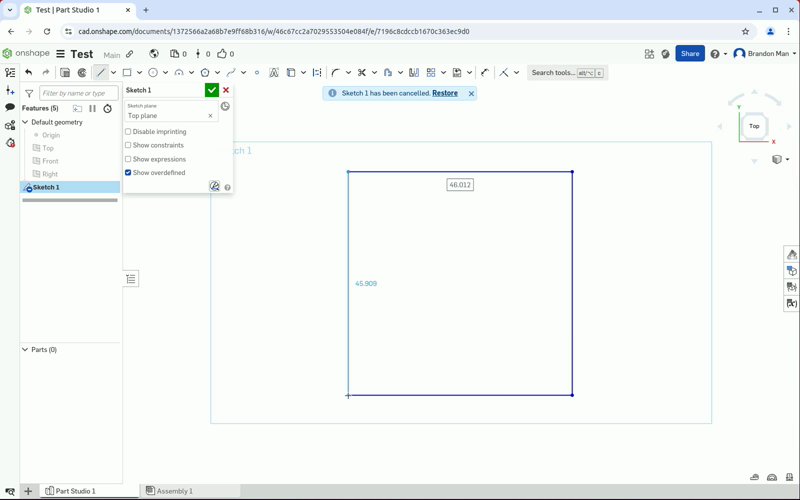
key(esc)
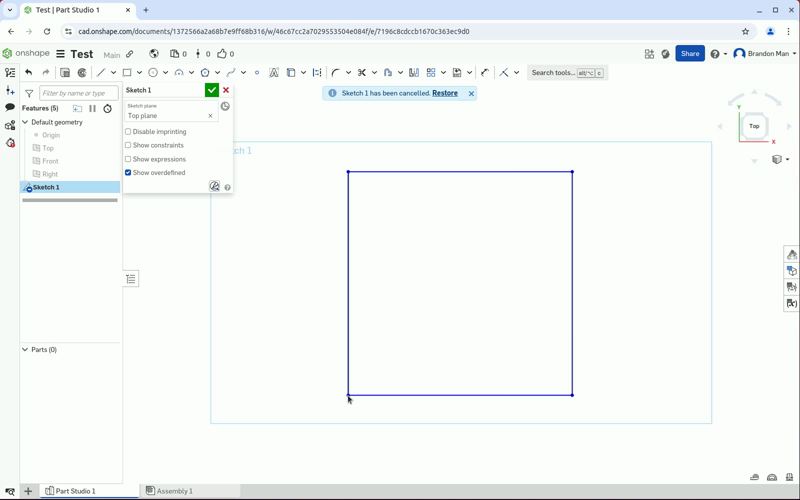
mouse_move(401, 248)
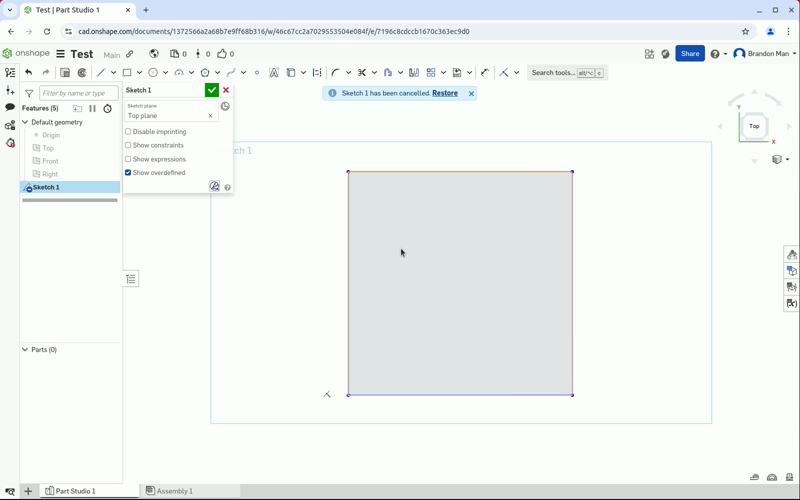
click(401, 248)
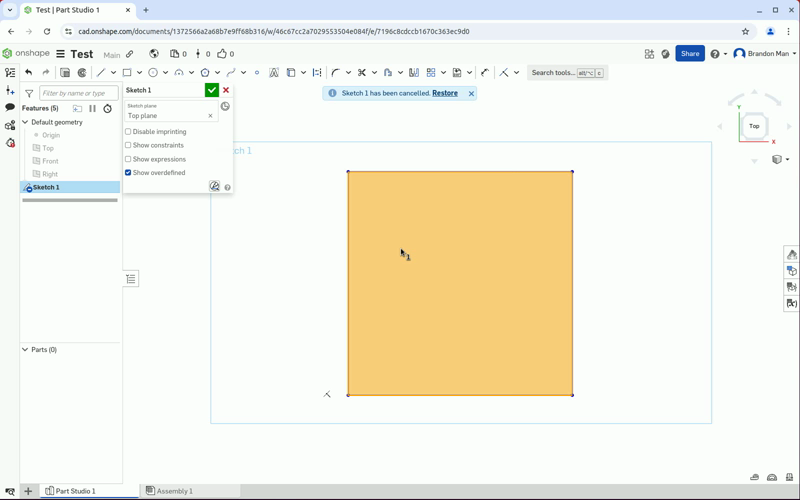
mouse_move(73, 352)
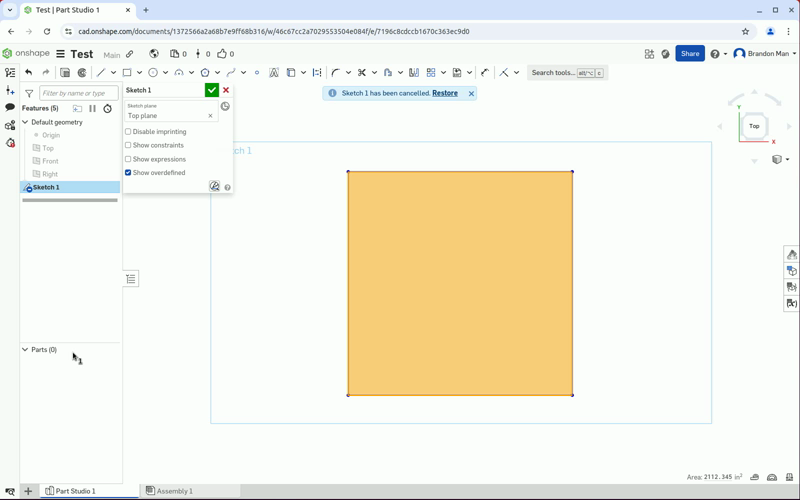
key(shift+y)
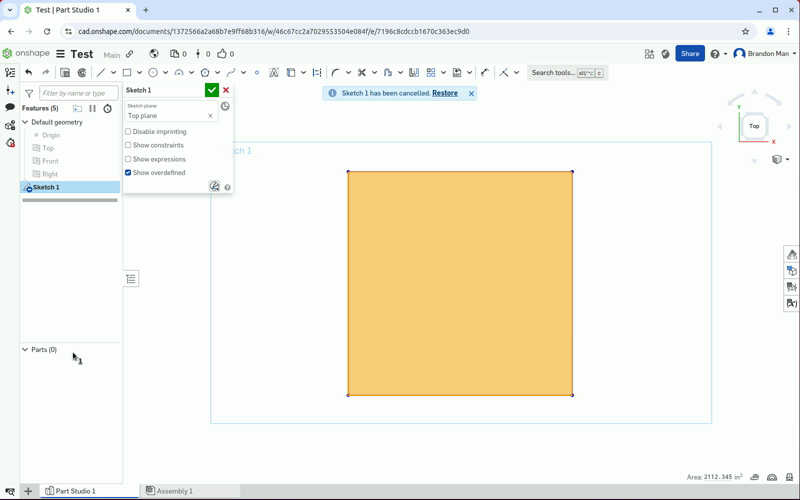
key(shift+e)
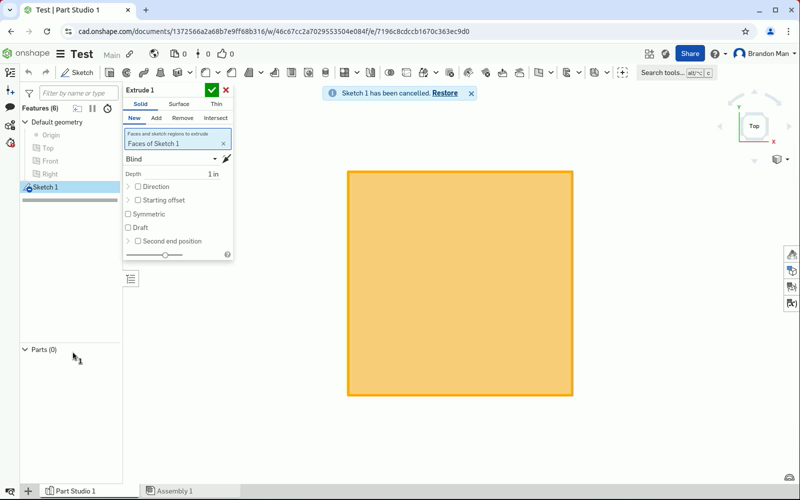
mouse_move(143, 106)
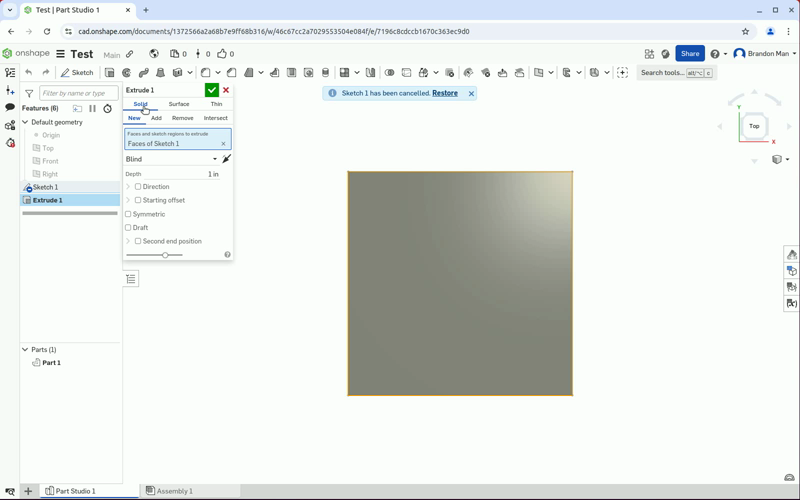
click(143, 106)
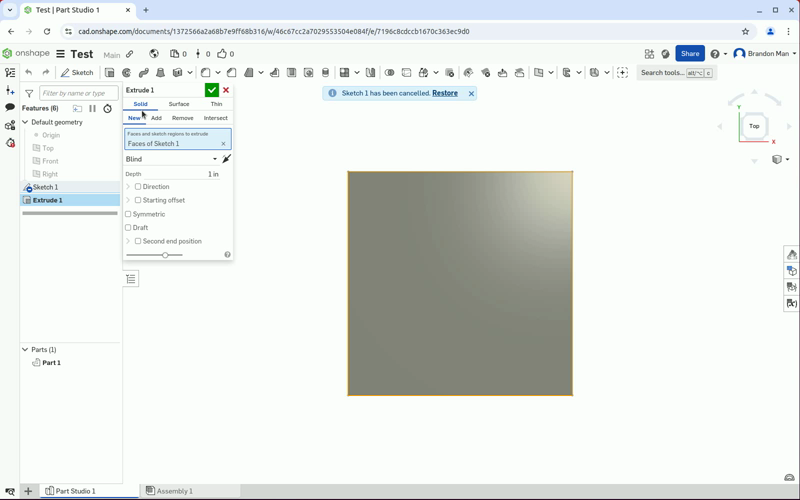
mouse_move(137, 120)
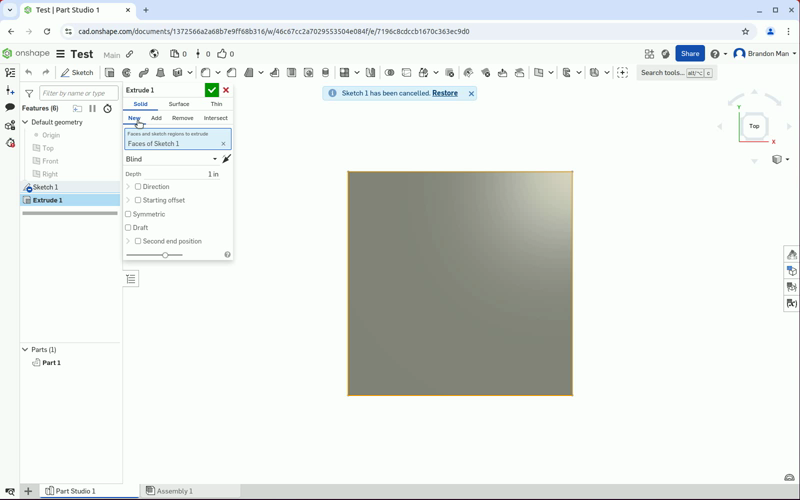
click(137, 120)
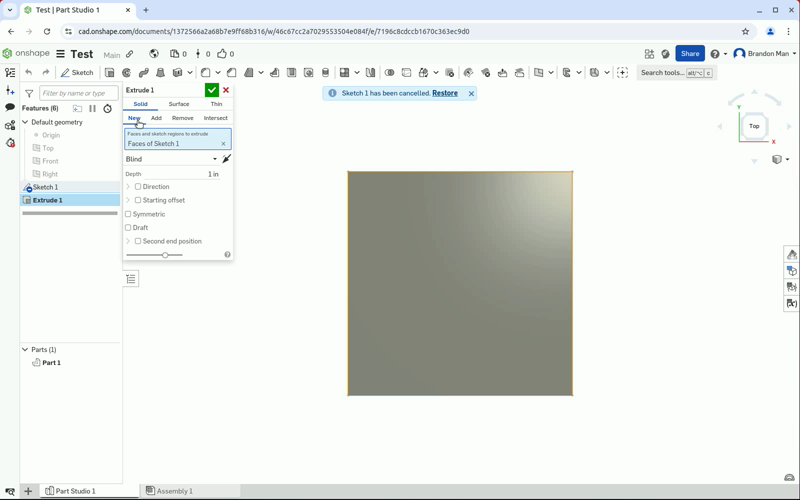
key(tab, 4)
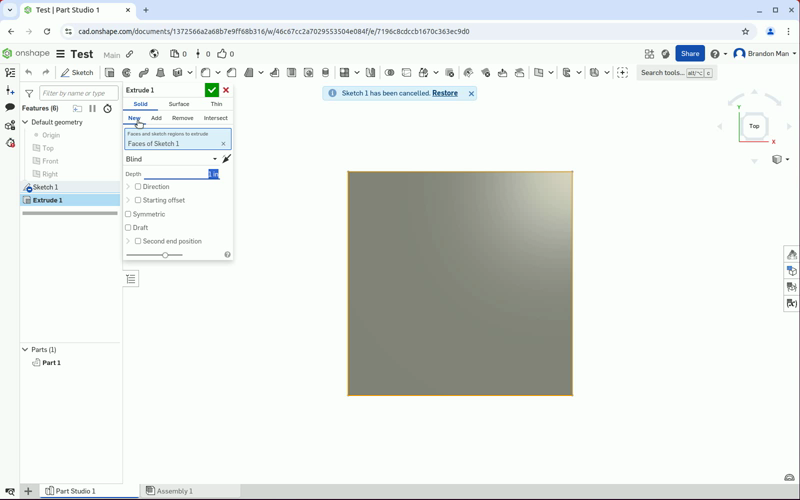
text(18.294)
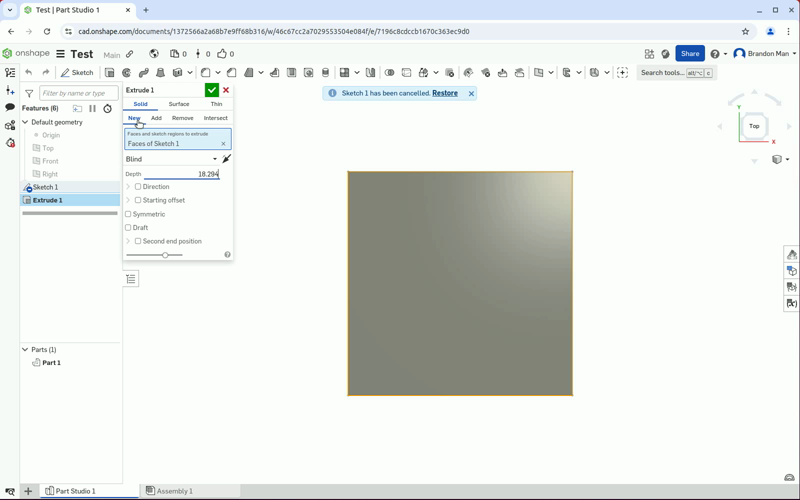
key(tab, 3)
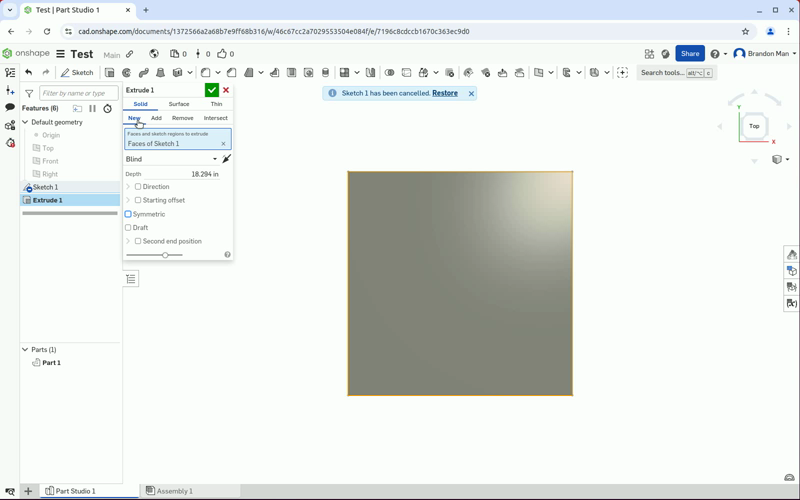
key(space)
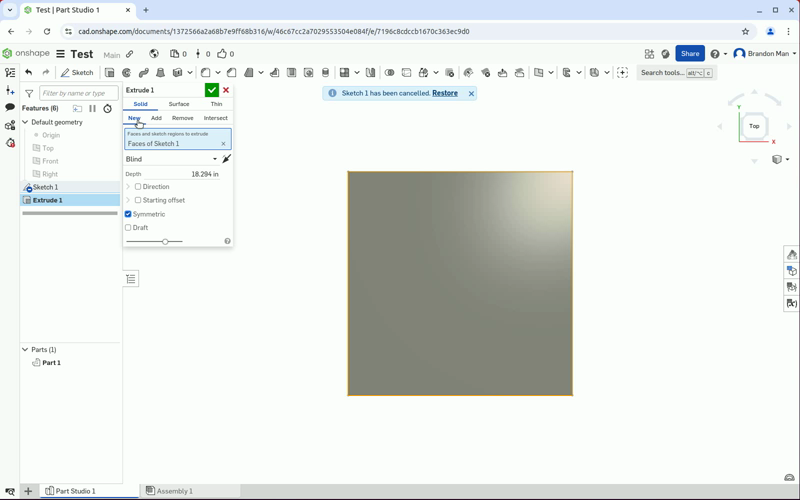
key(enter)
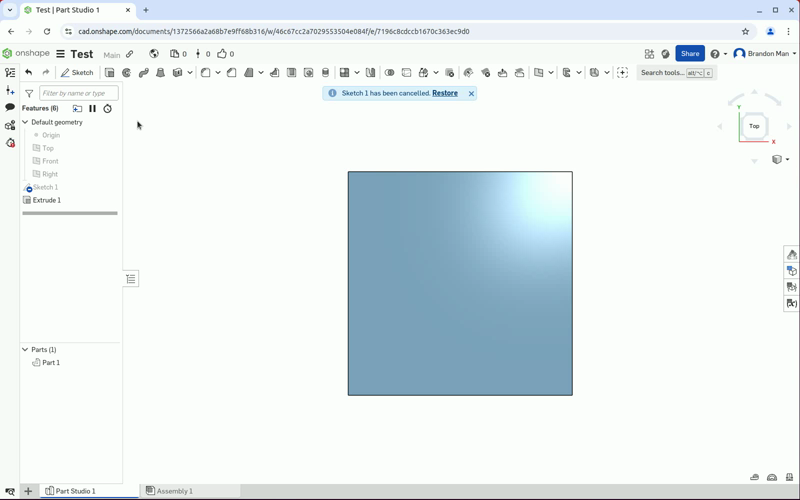
key(shift+h)
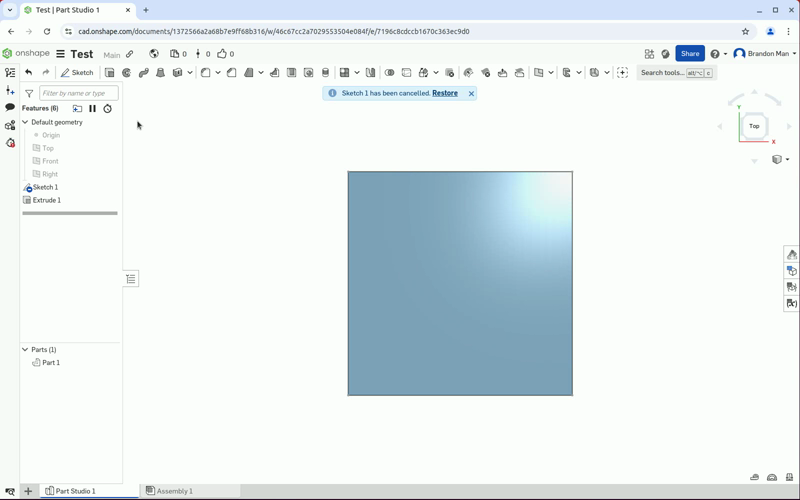
key(shift+h)
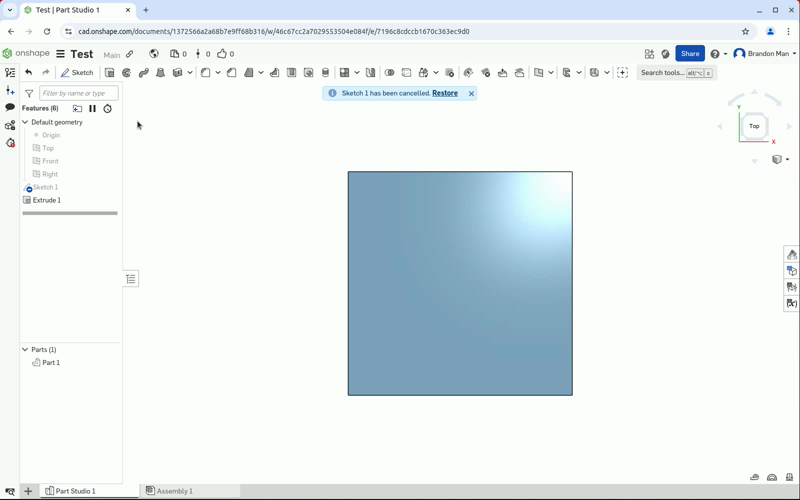
mouse_move(73, 189)
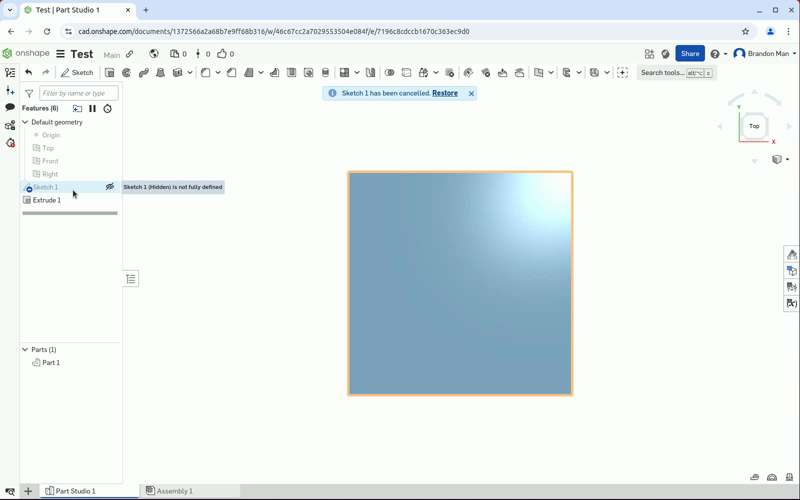
click(73, 189)
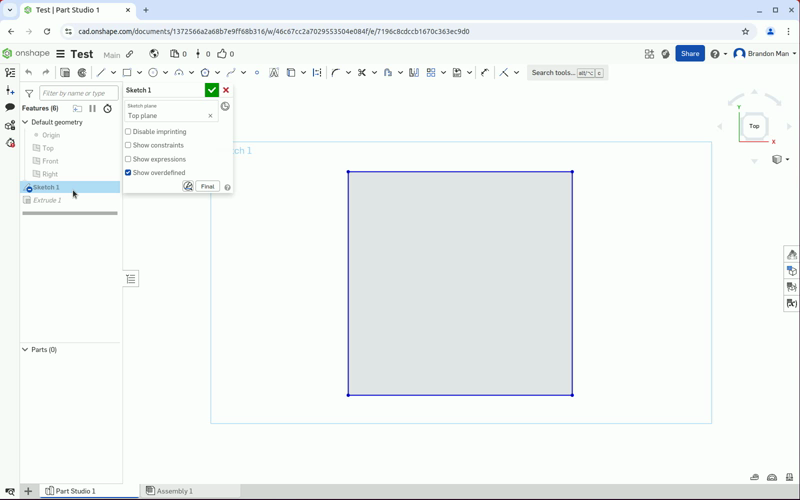
mouse_move(229, 92)
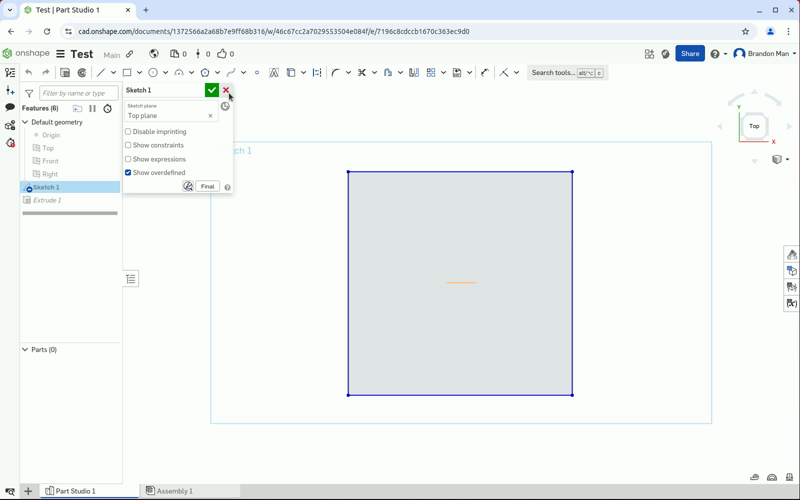
click(229, 92)
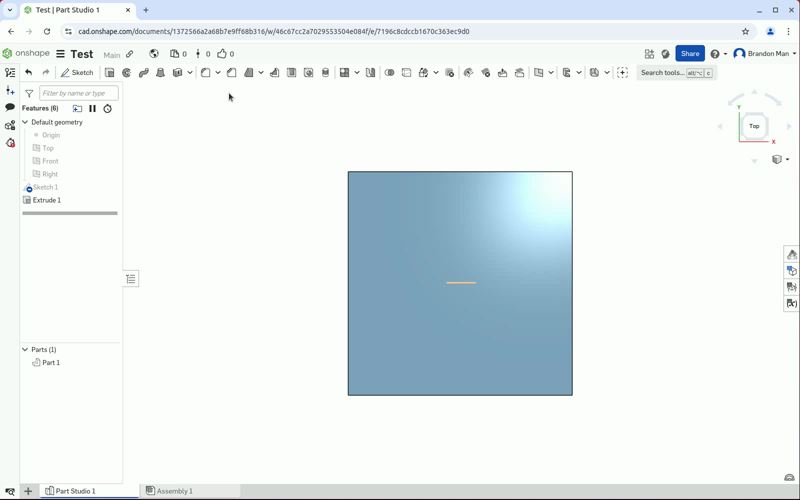
mouse_move(541, 75)
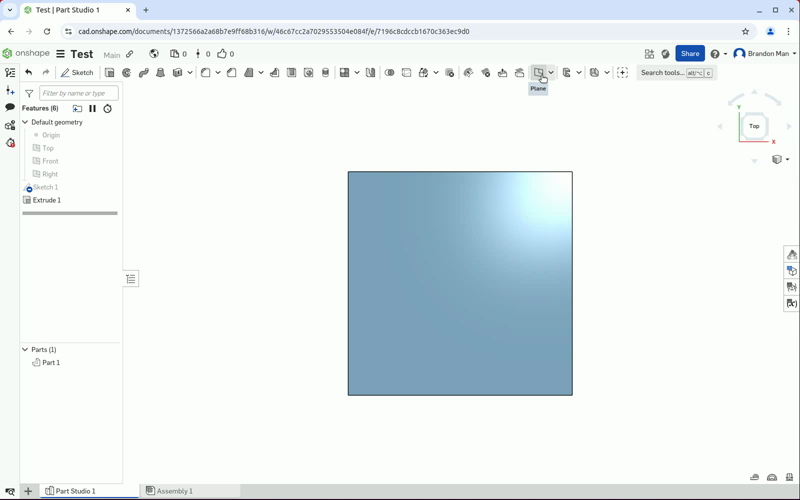
click(541, 75)
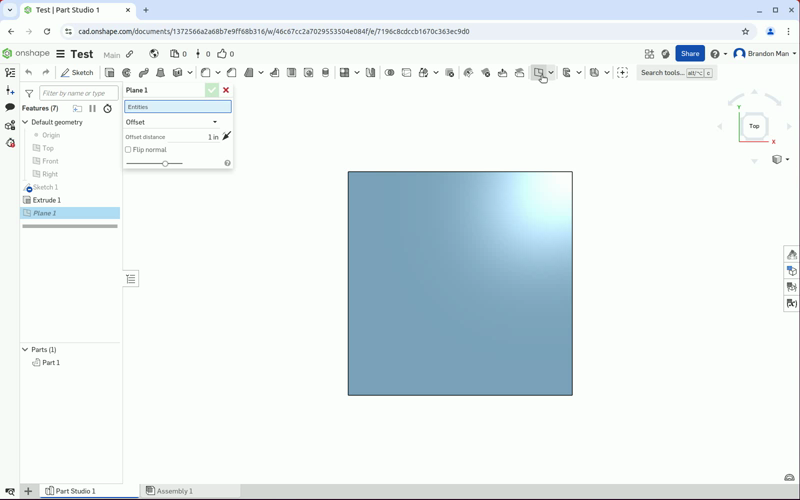
mouse_move(73, 150)
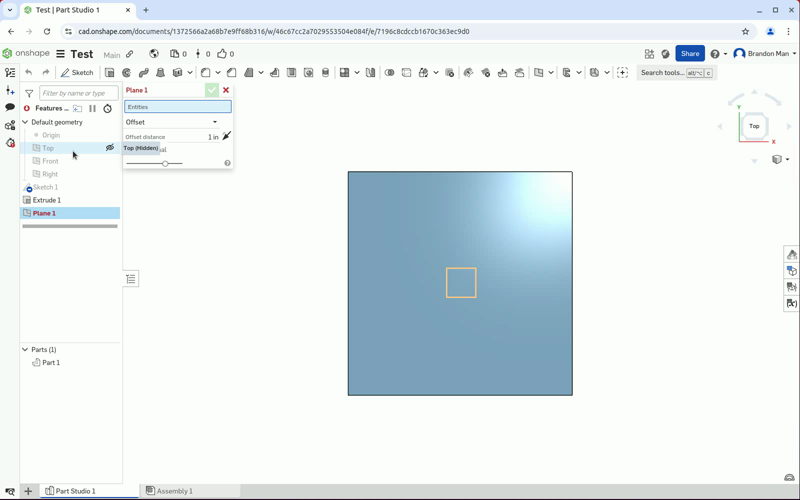
click(73, 150)
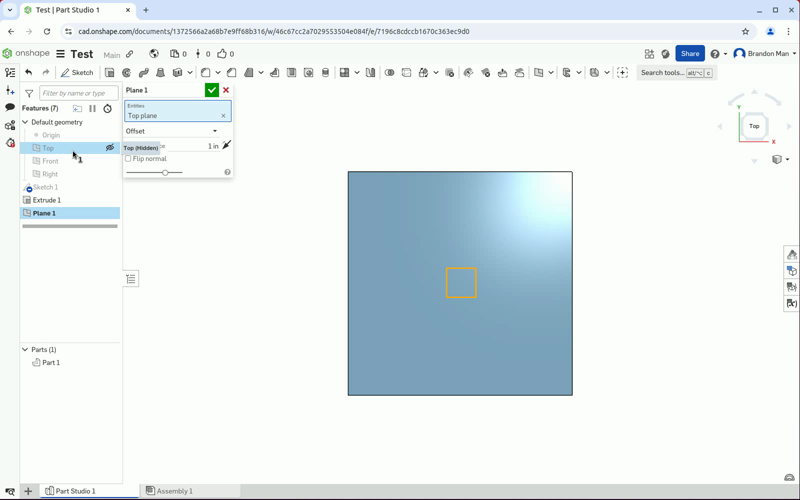
key(tab, 2)
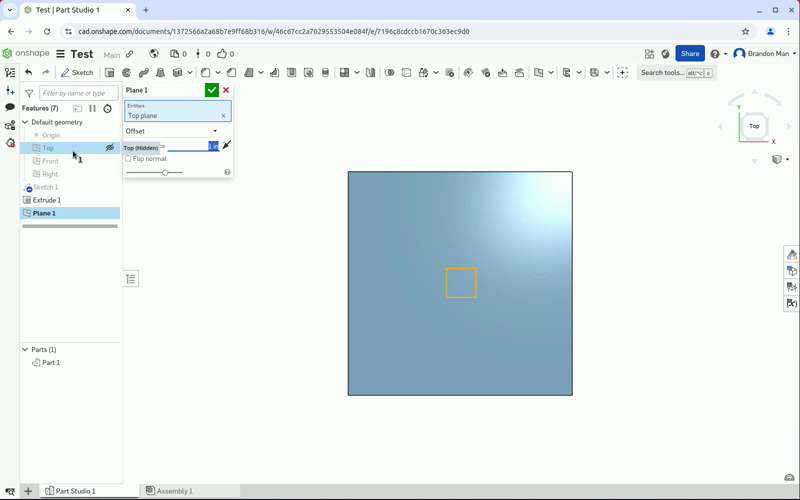
text(9.151)
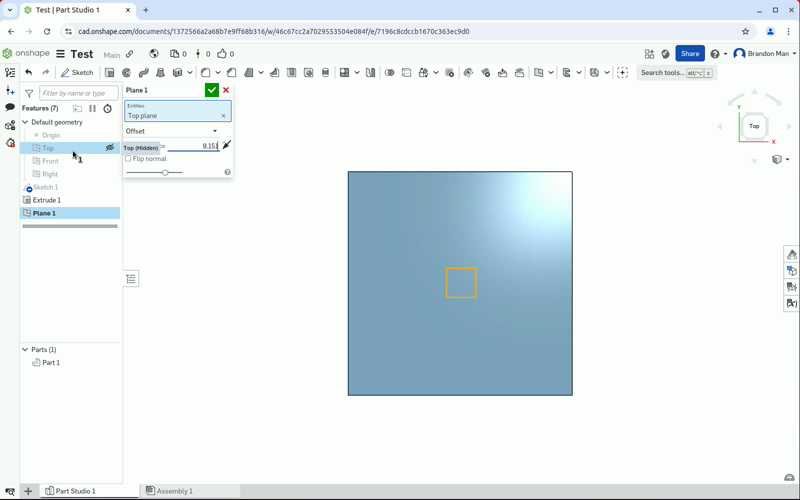
key(enter, 2)
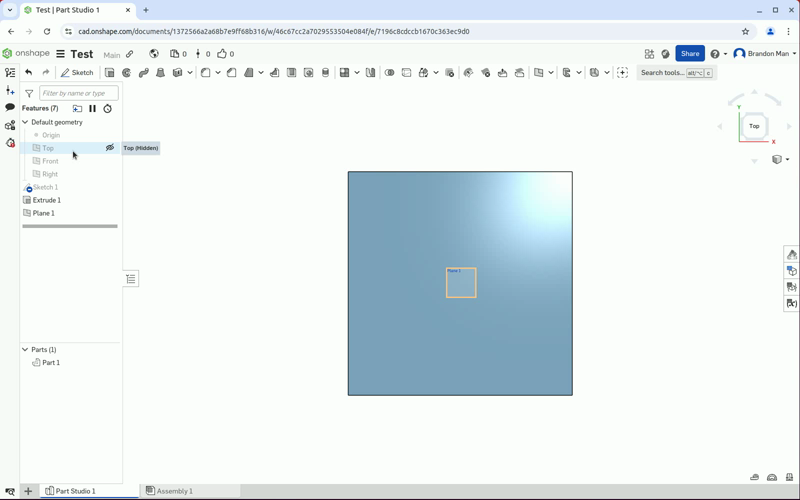
key(shift+s)
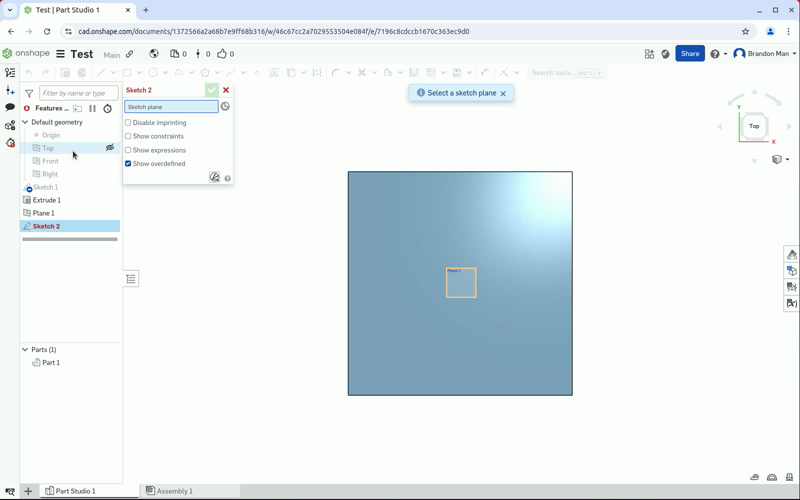
mouse_move(73, 215)
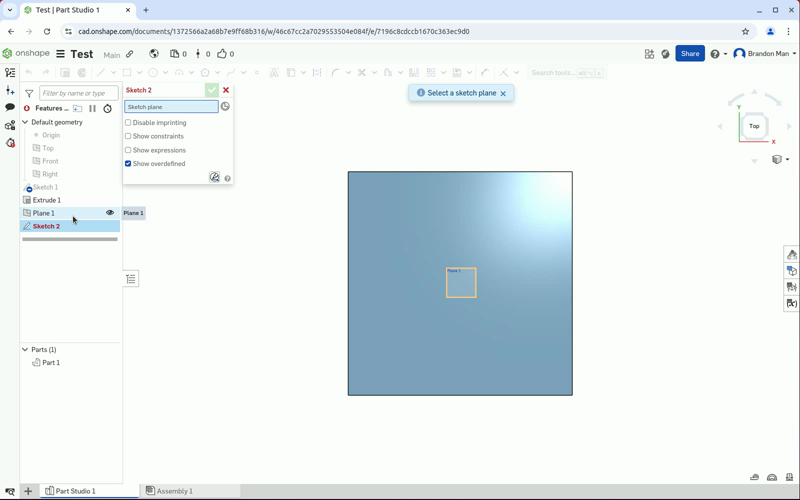
click(73, 215)
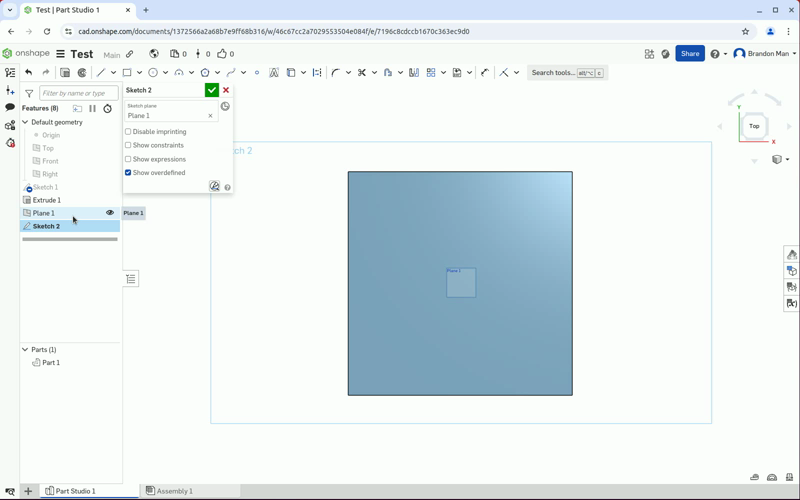
mouse_move(73, 352)
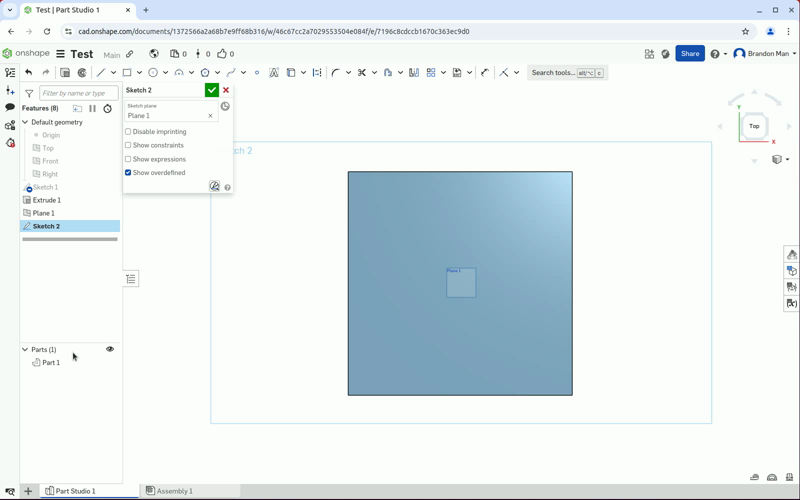
key(y)
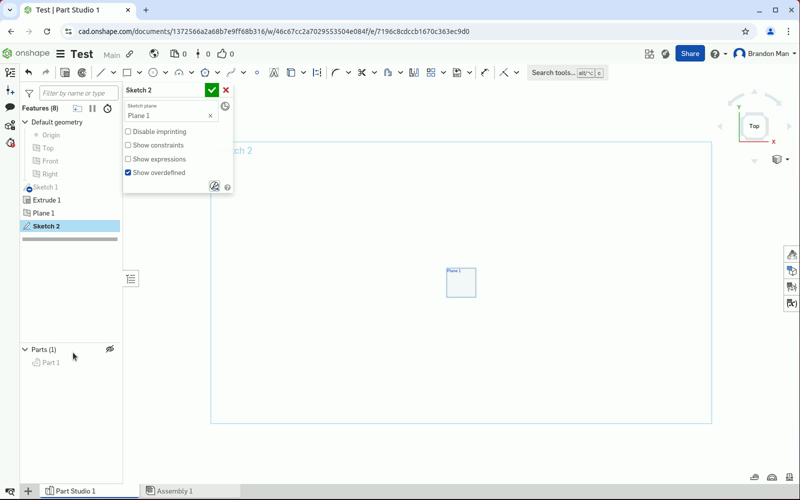
key(c)
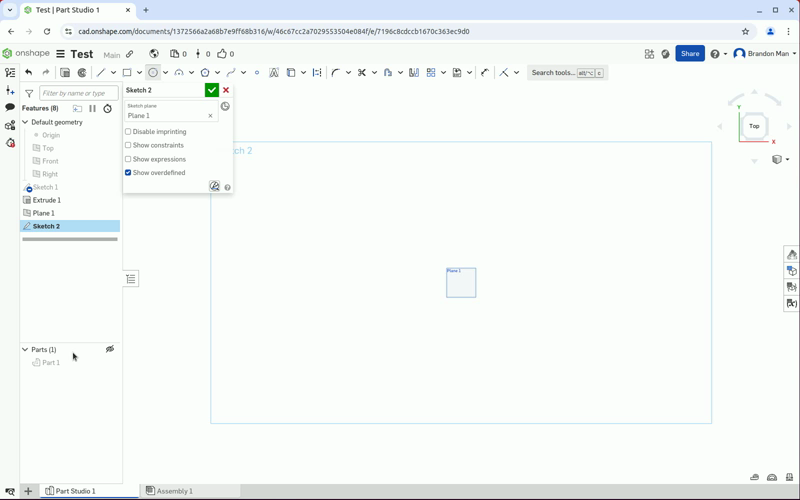
key_down(shift)
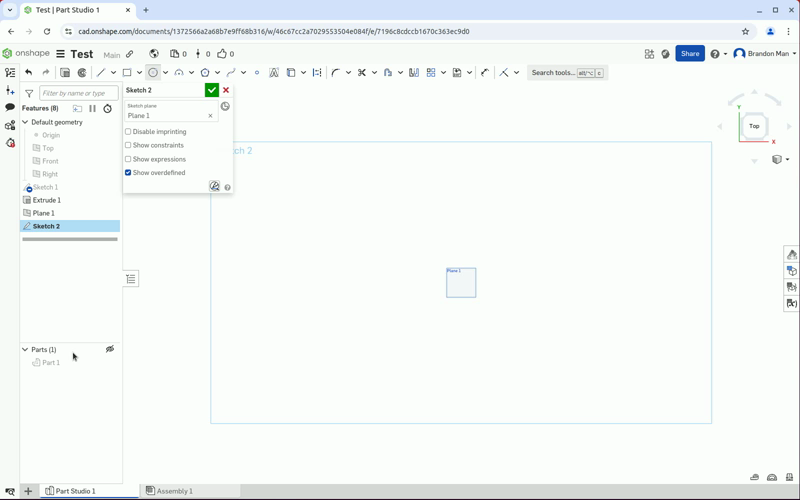
mouse_move(460, 282)
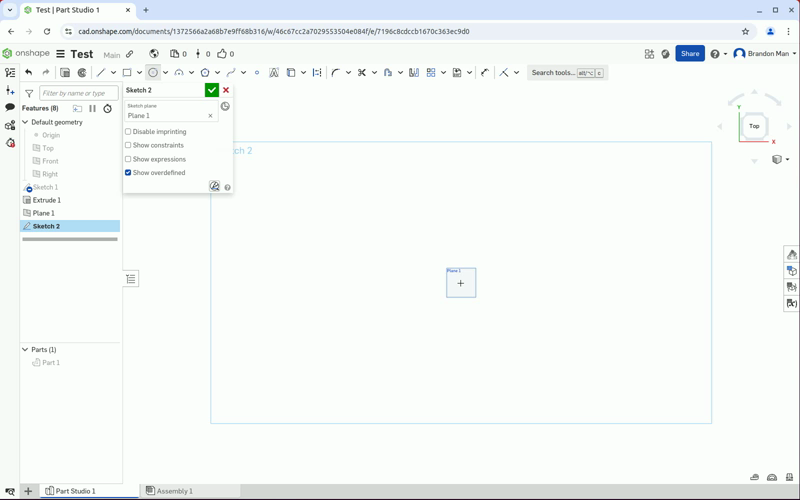
click(460, 282)
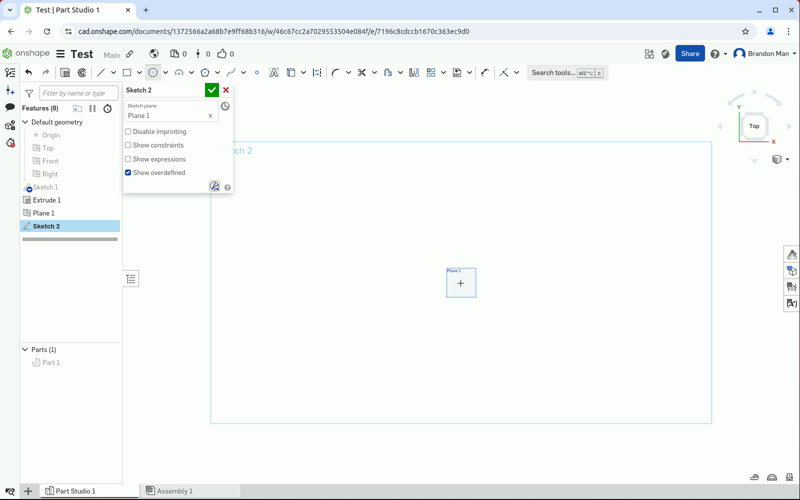
key_up(shift)
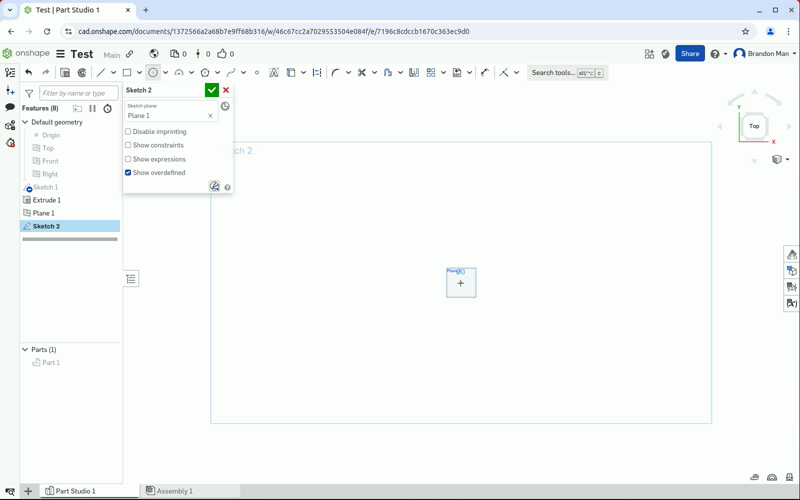
mouse_move(528, 282)
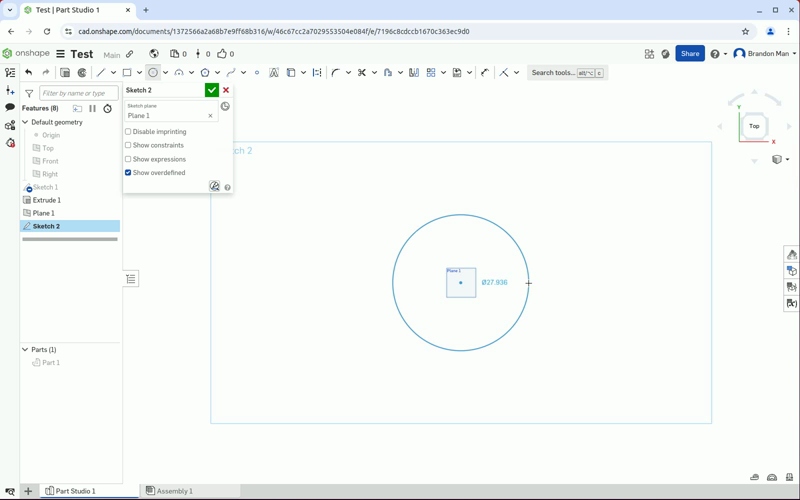
click(528, 282)
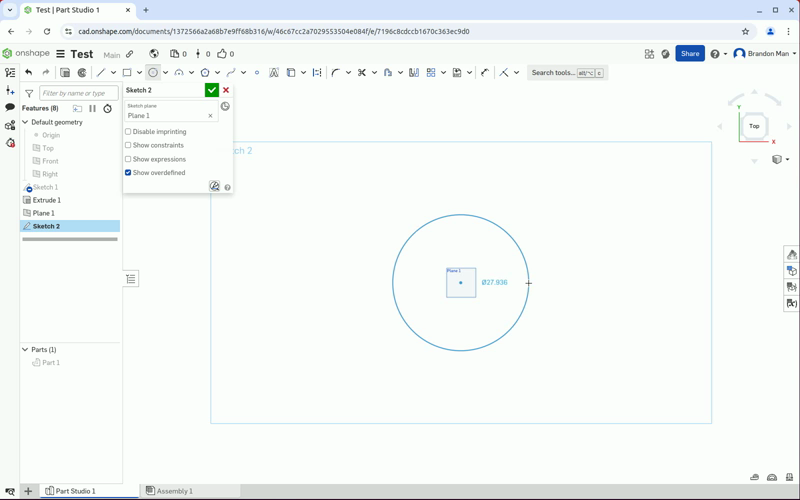
key(esc)
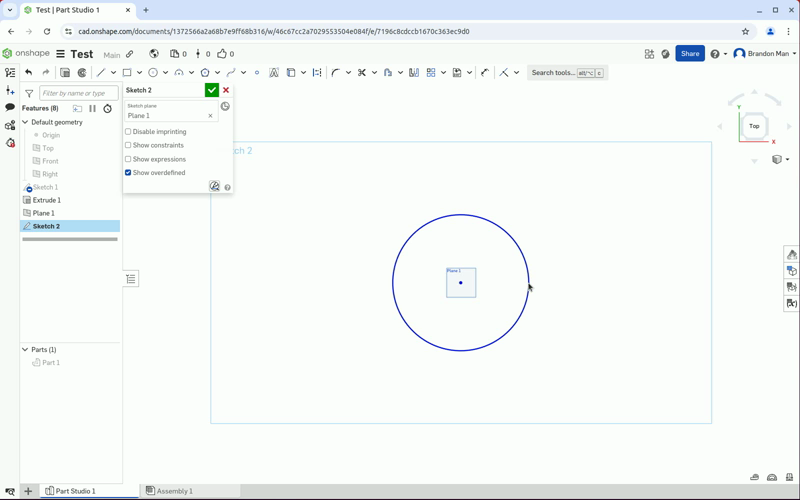
mouse_move(457, 340)
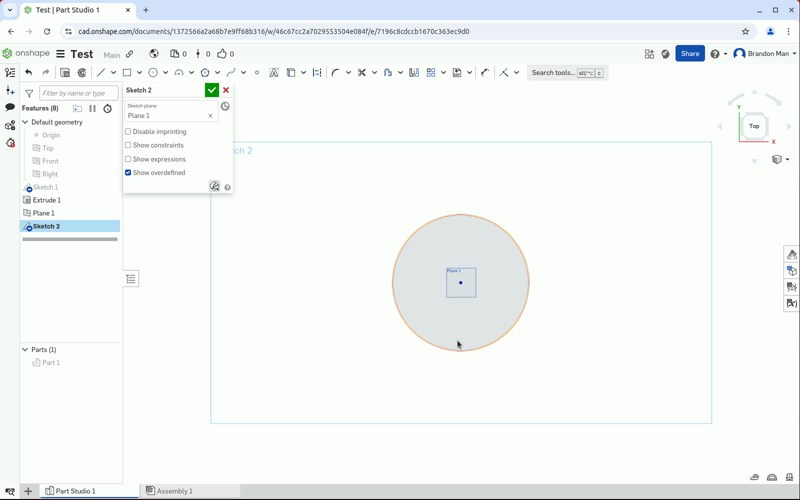
click(457, 340)
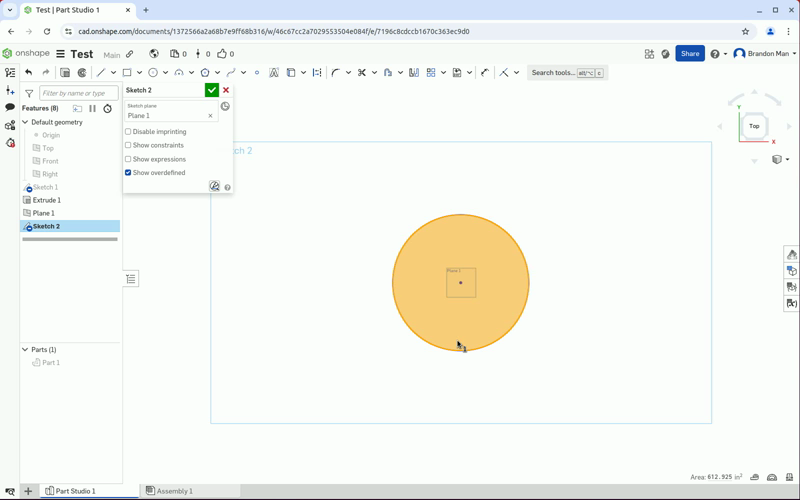
mouse_move(73, 352)
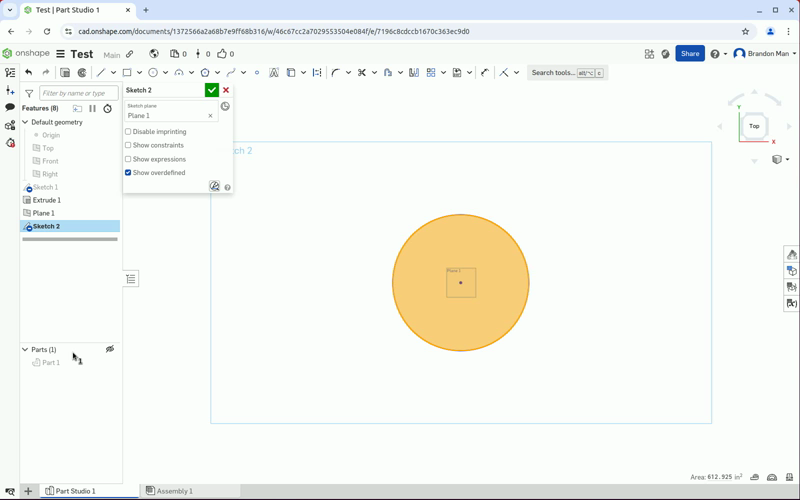
key(shift+y)
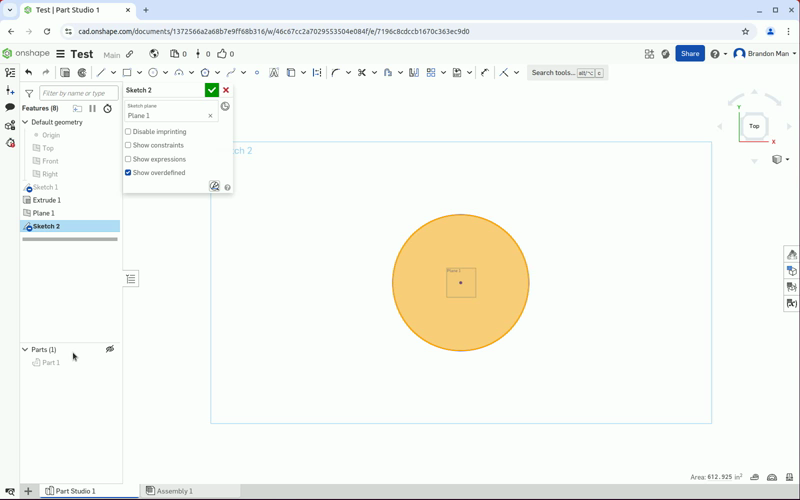
key(shift+e)
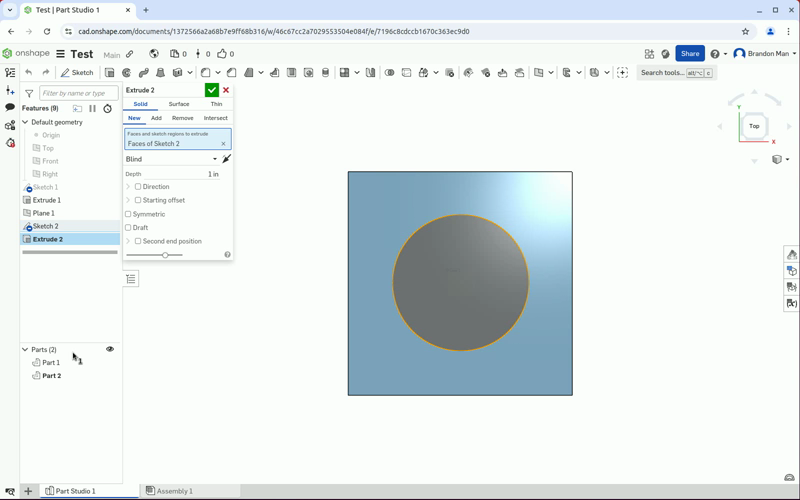
mouse_move(143, 106)
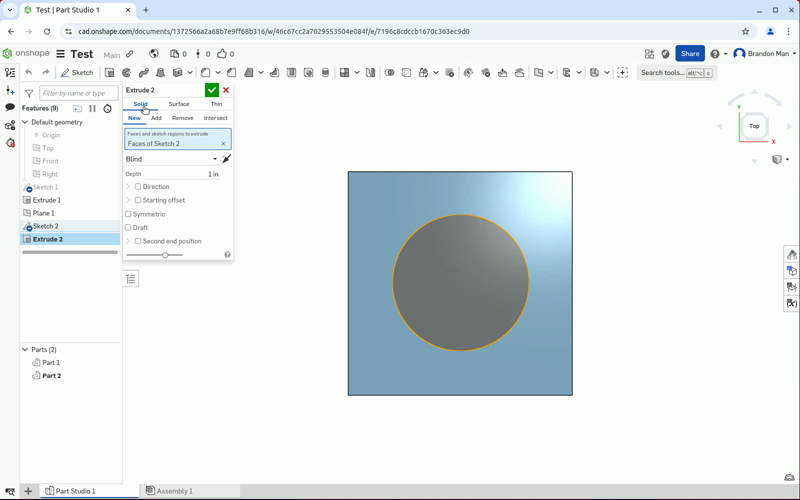
click(143, 106)
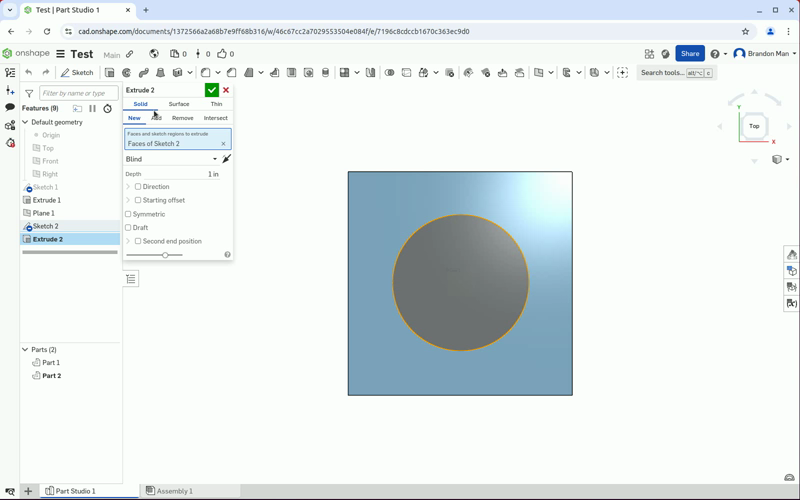
mouse_move(186, 120)
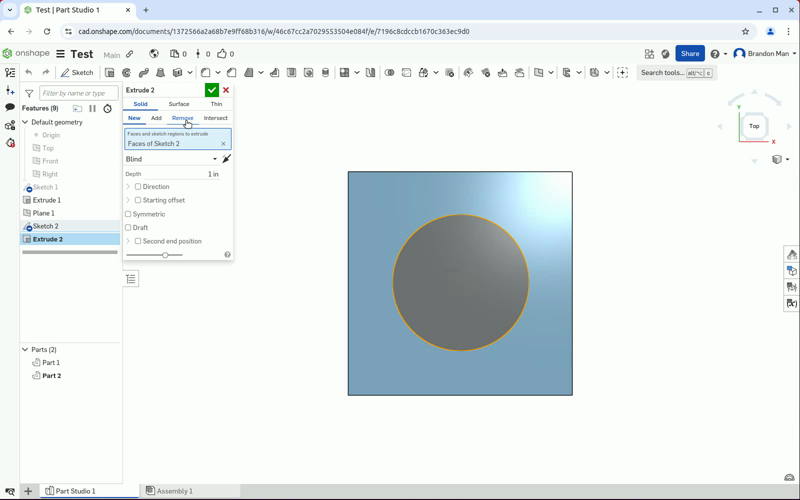
click(186, 120)
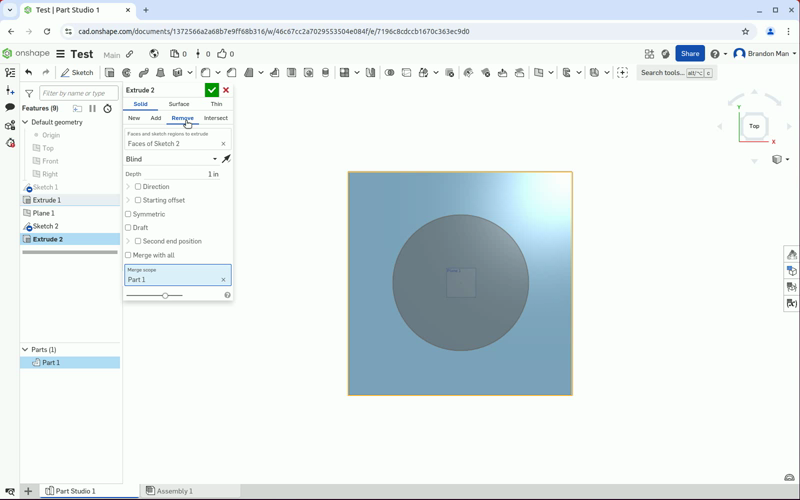
key(tab, 4)
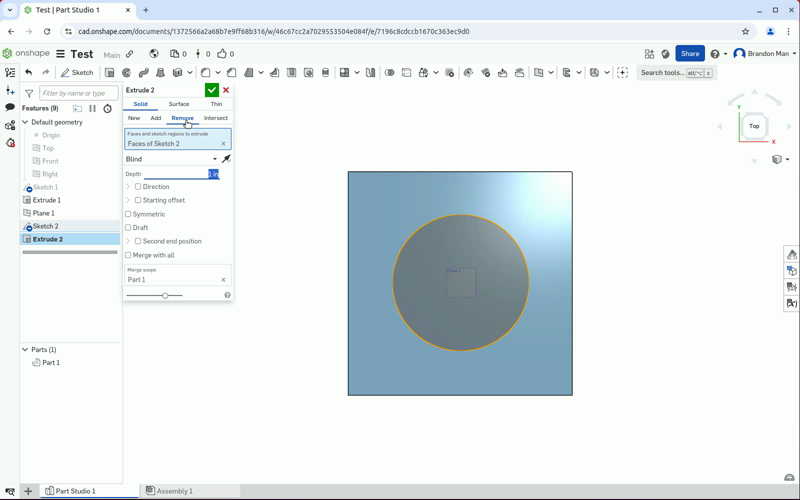
text(9.147)
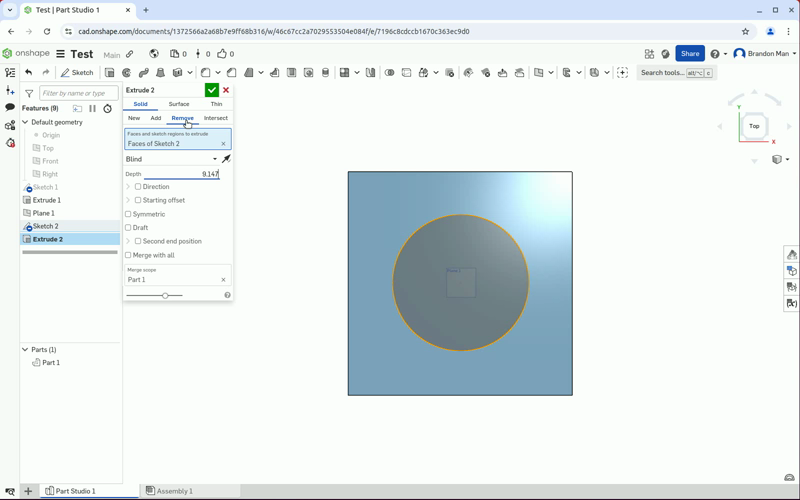
key(tab, 6)
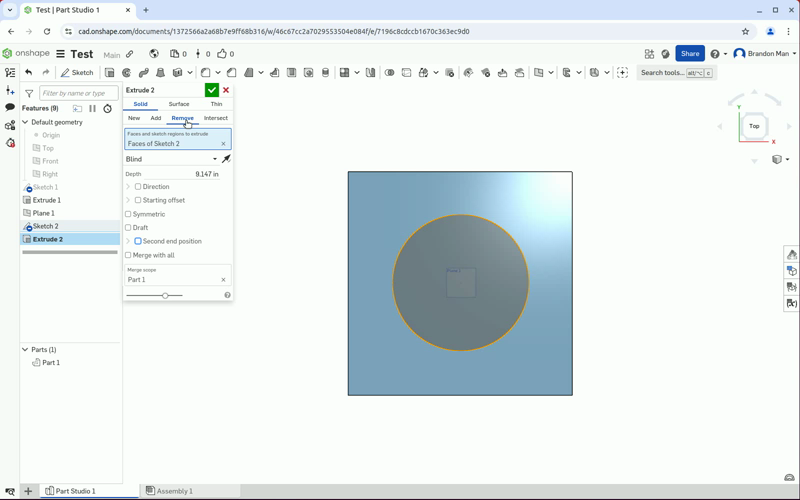
key(space)
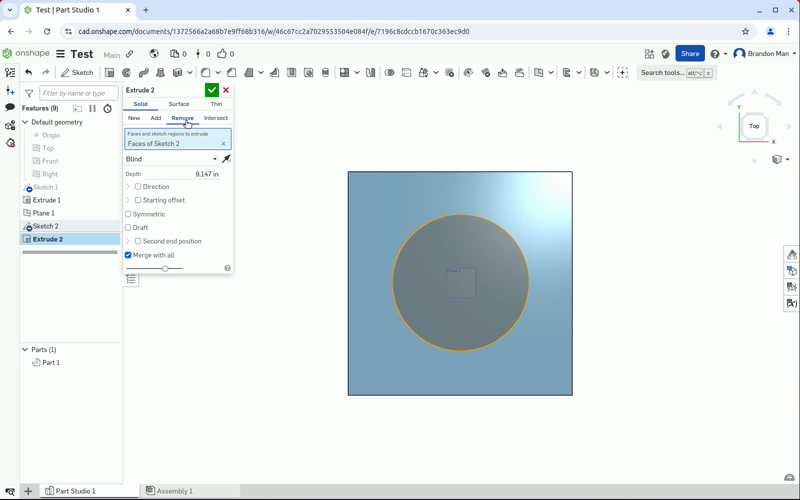
key(enter)
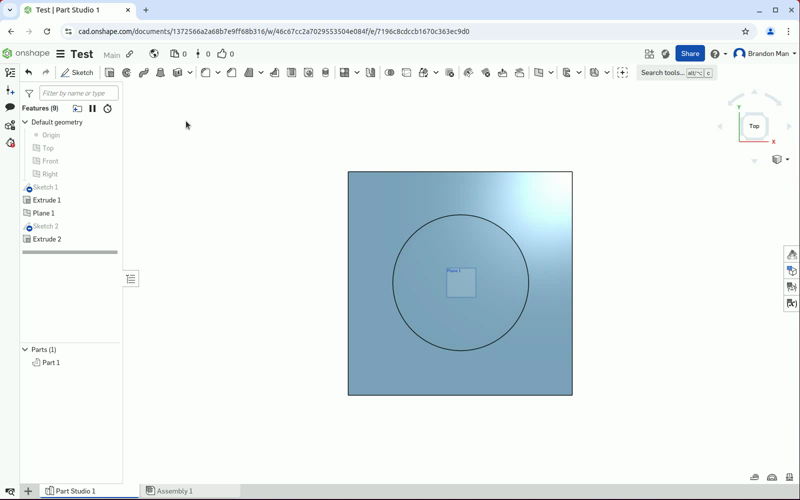
key(shift+h)
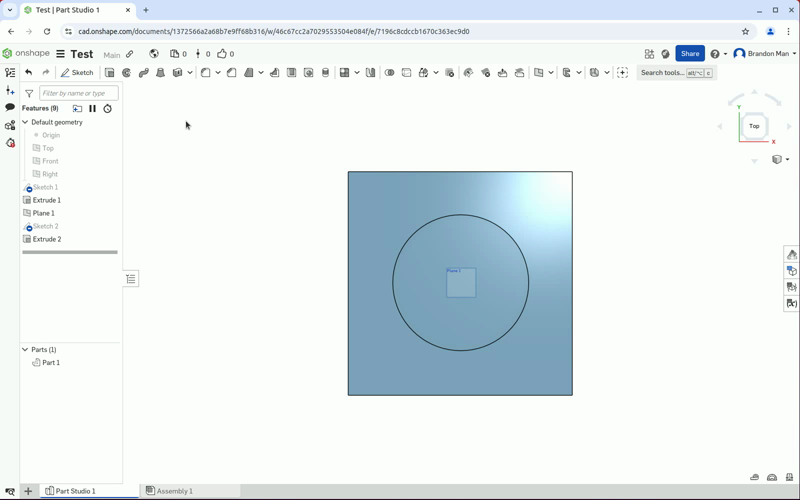
key(shift+h)
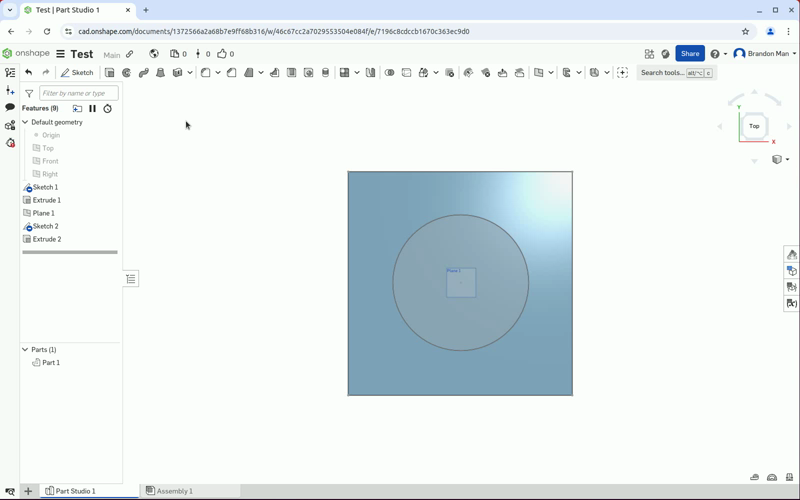
key(shift+7)
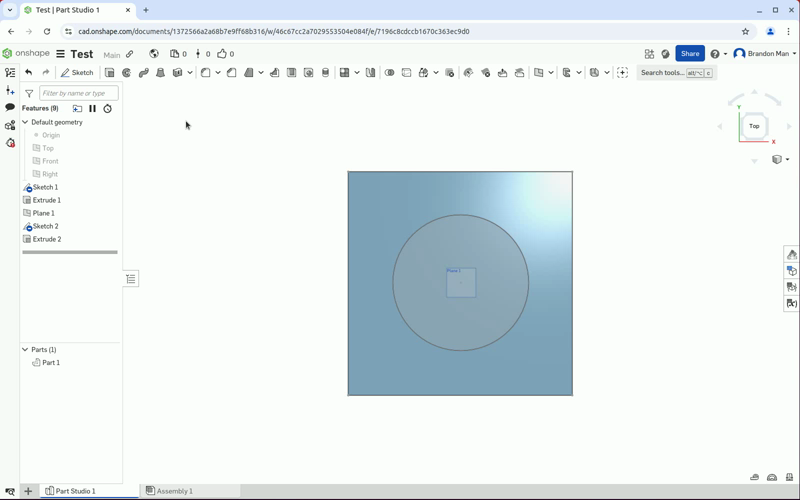
key(up, 3)
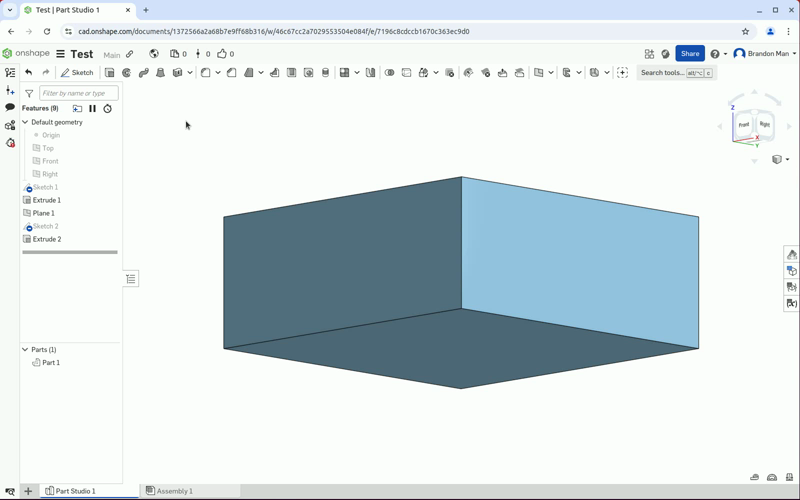
key(left, 3)
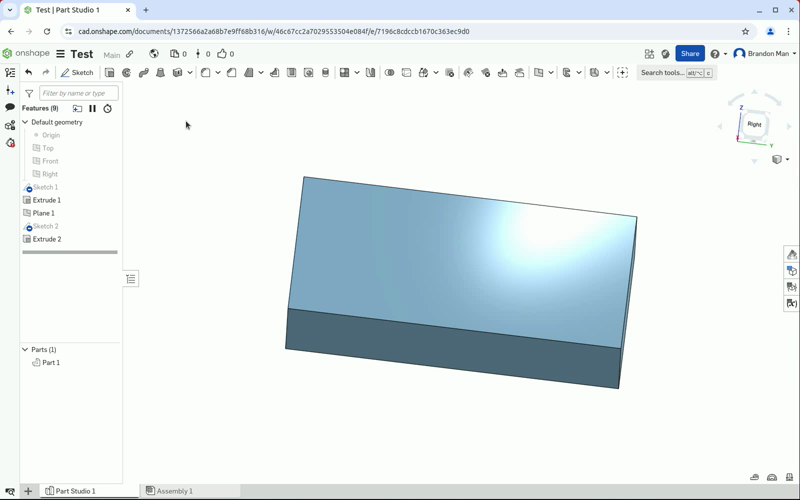
key(right, 3)
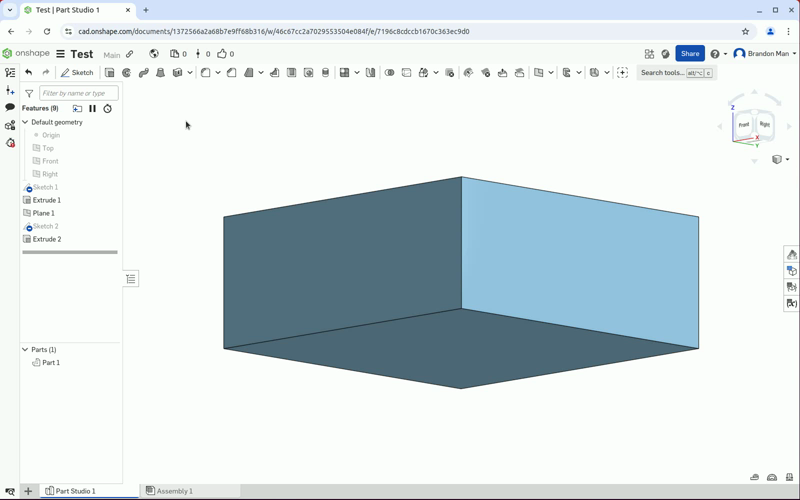
key(down, 3)
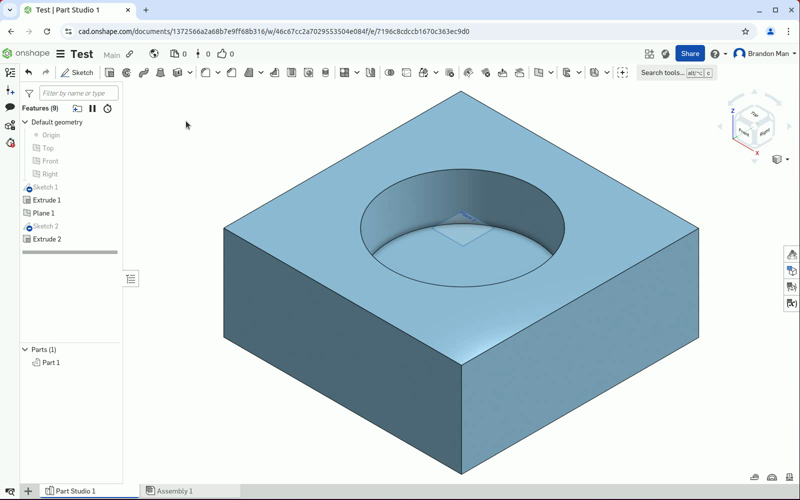
mouse_move(73, 189)
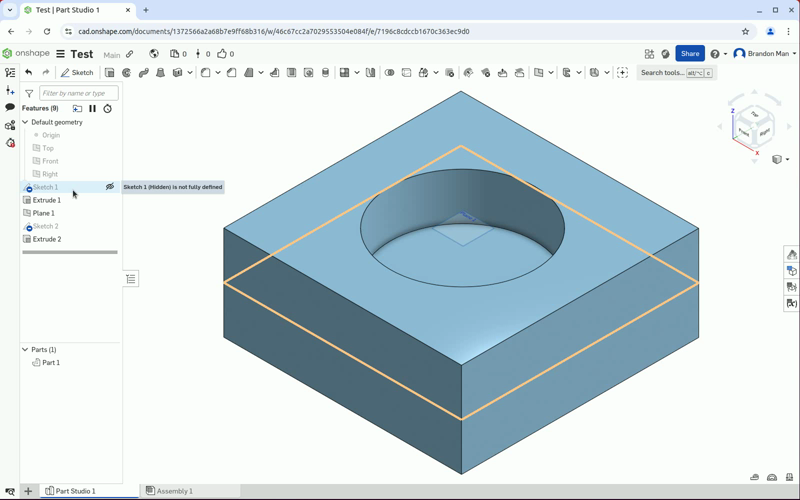
click(73, 189)